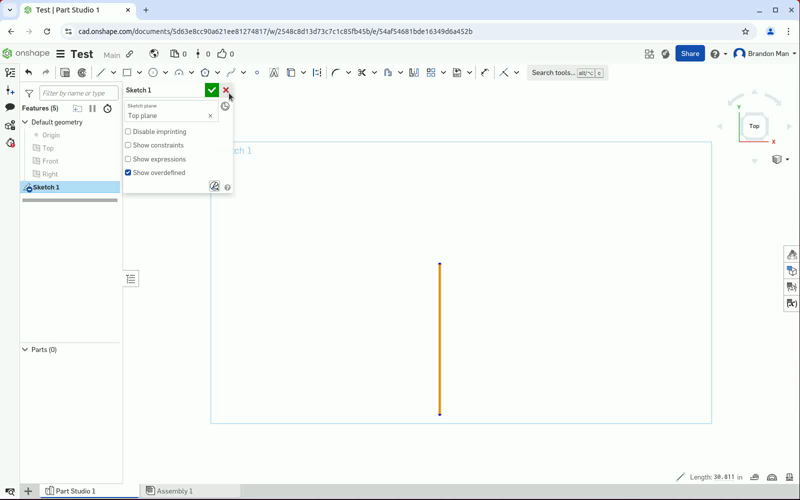
key(shift+h)
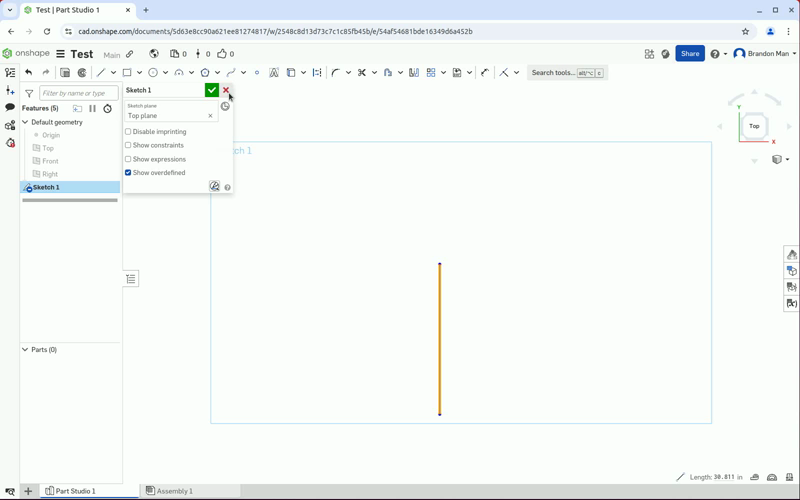
key(shift+s)
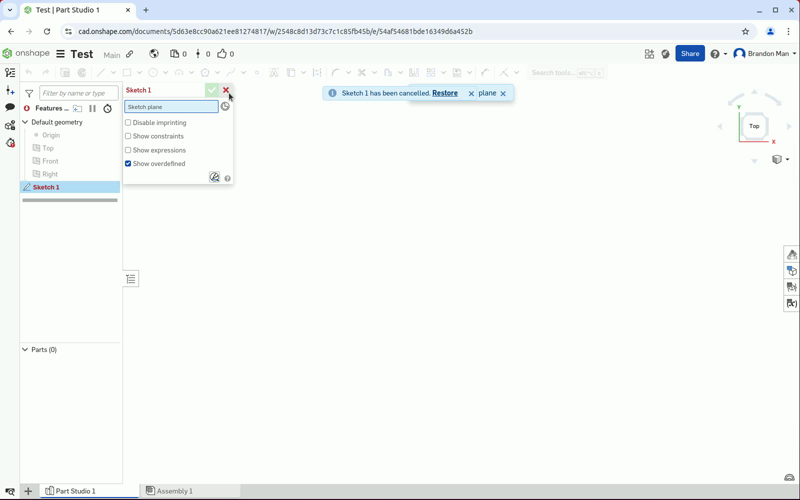
mouse_move(73, 150)
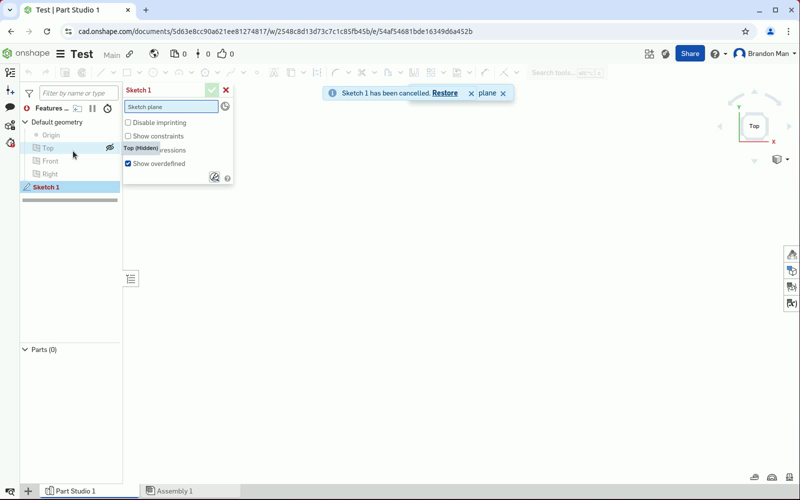
click(73, 150)
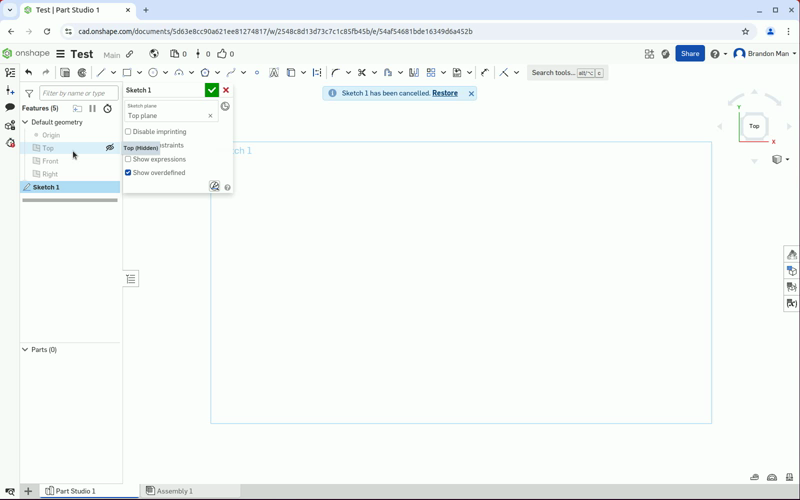
mouse_move(73, 352)
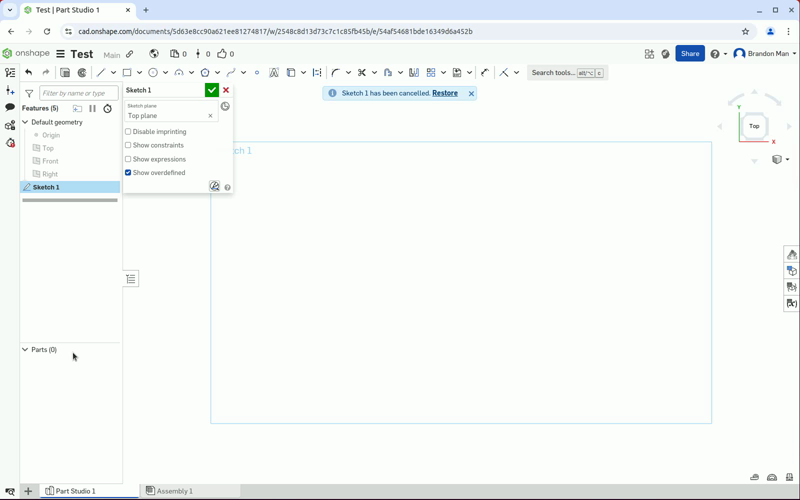
key(y)
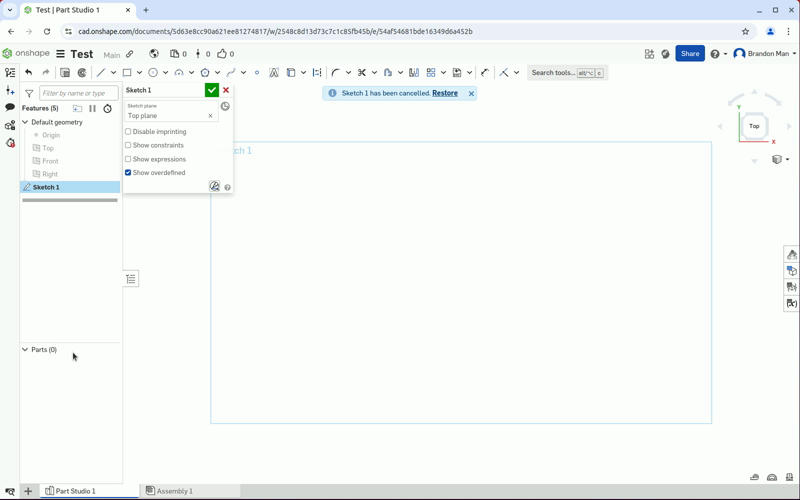
key(l)
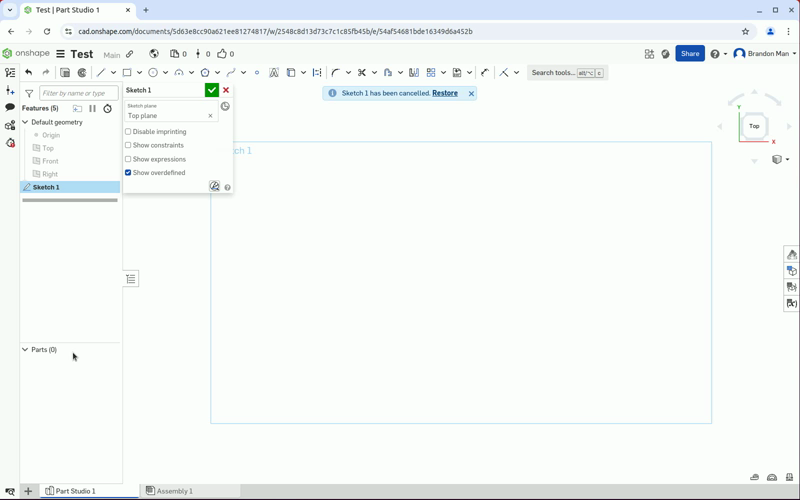
key_down(shift)
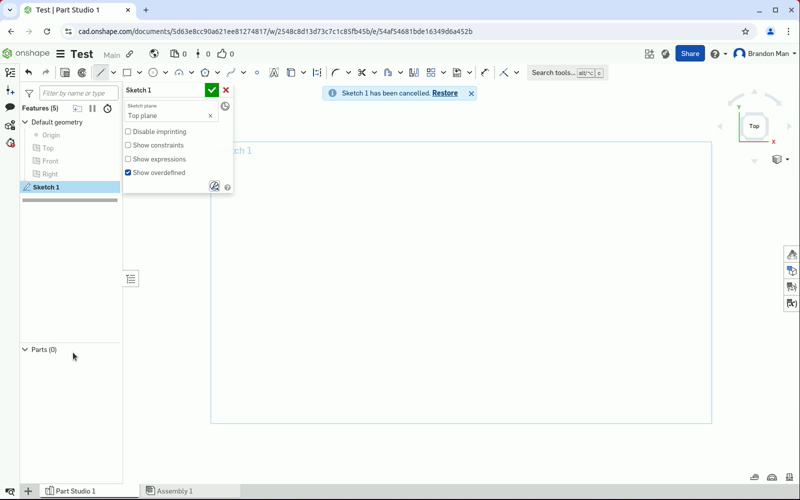
mouse_move(399, 380)
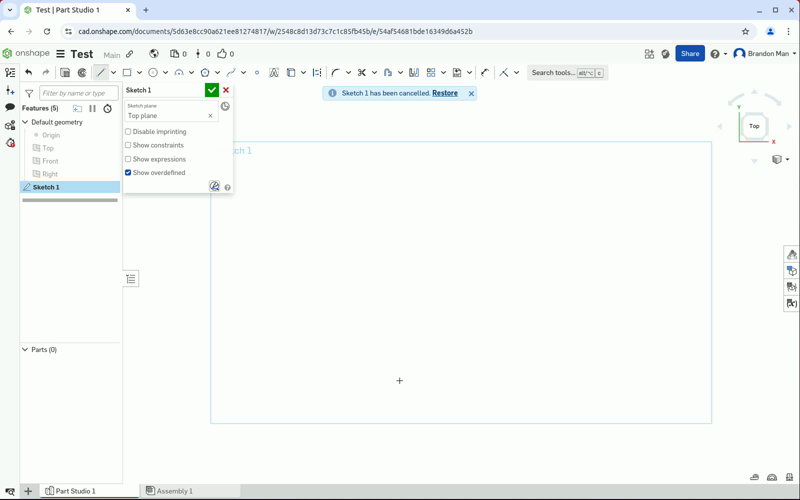
click(399, 380)
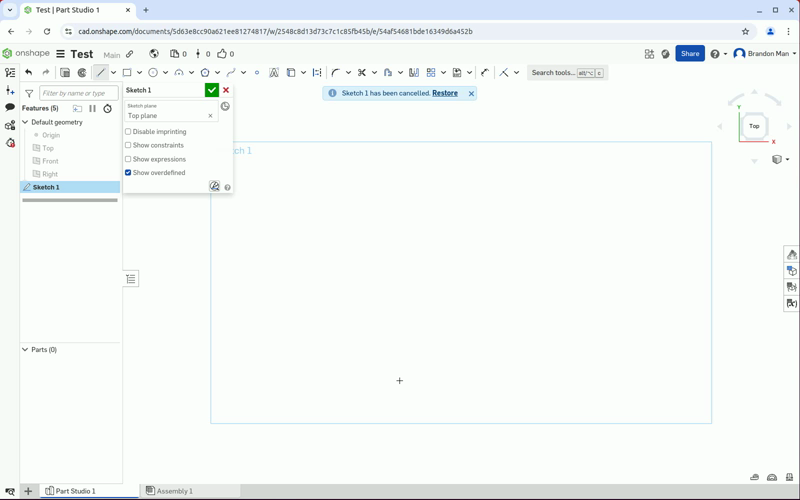
key_up(shift)
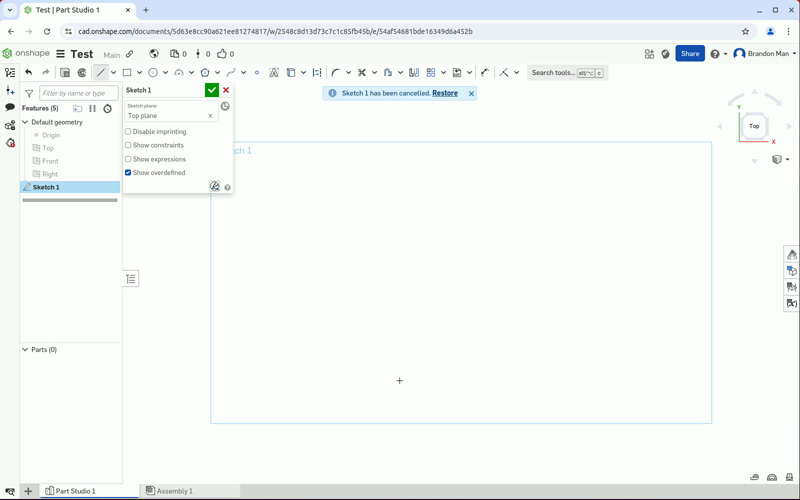
key_down(shift)
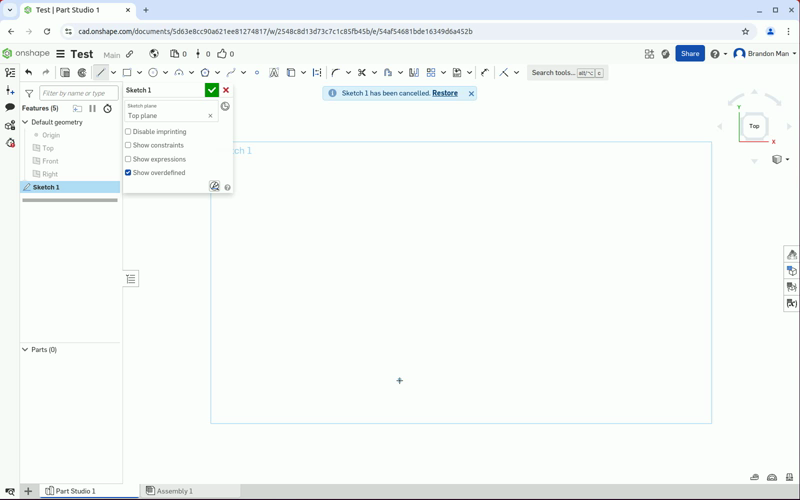
mouse_move(522, 380)
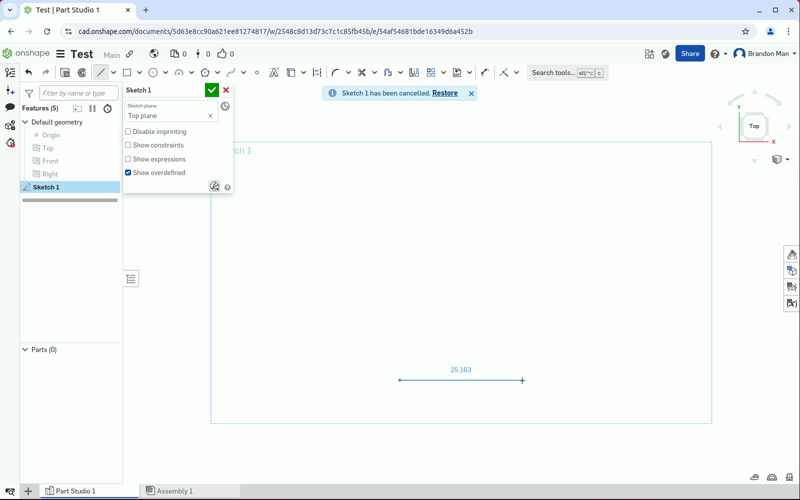
click(522, 380)
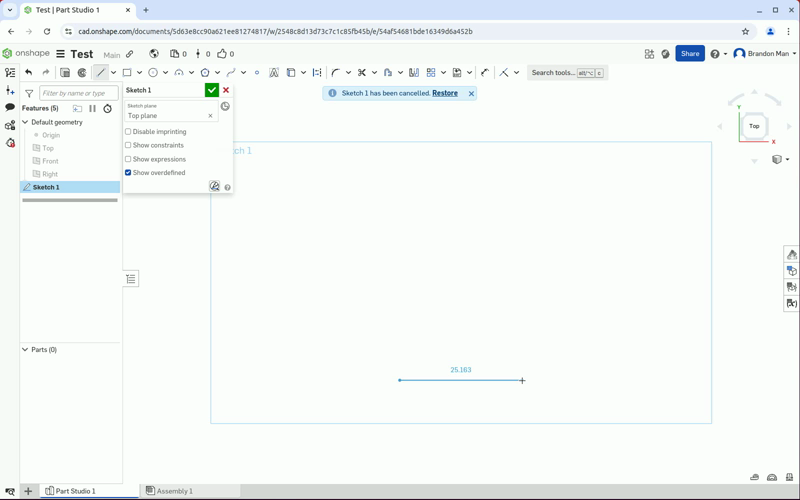
key_up(shift)
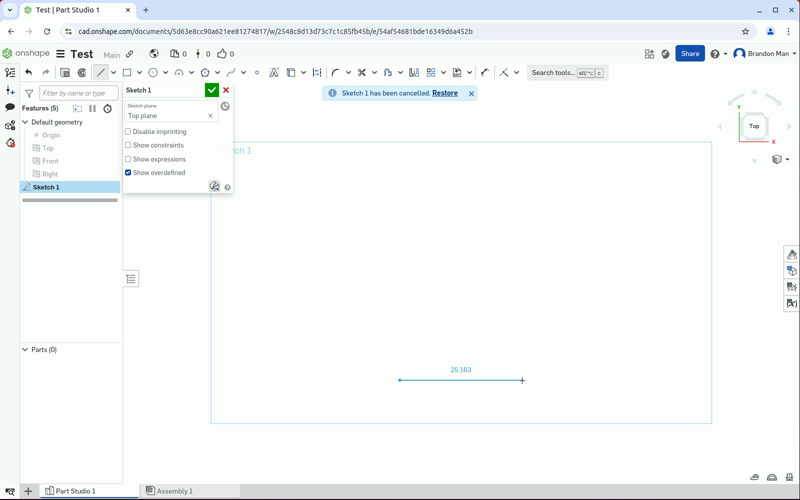
key_down(shift)
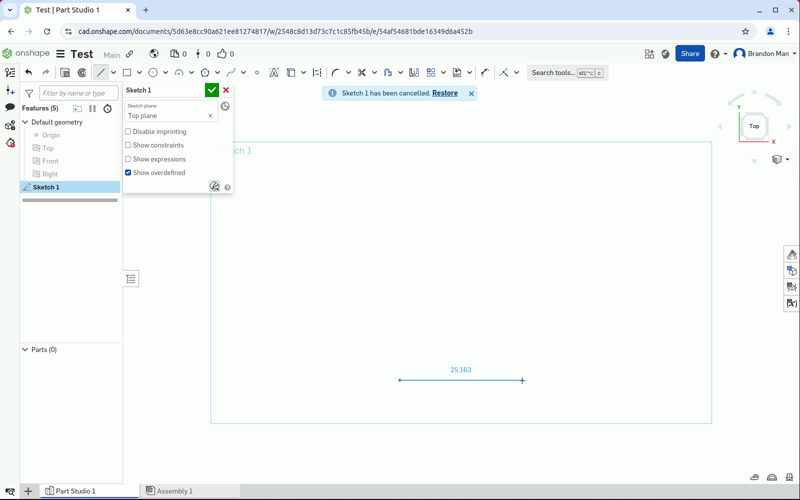
mouse_move(522, 186)
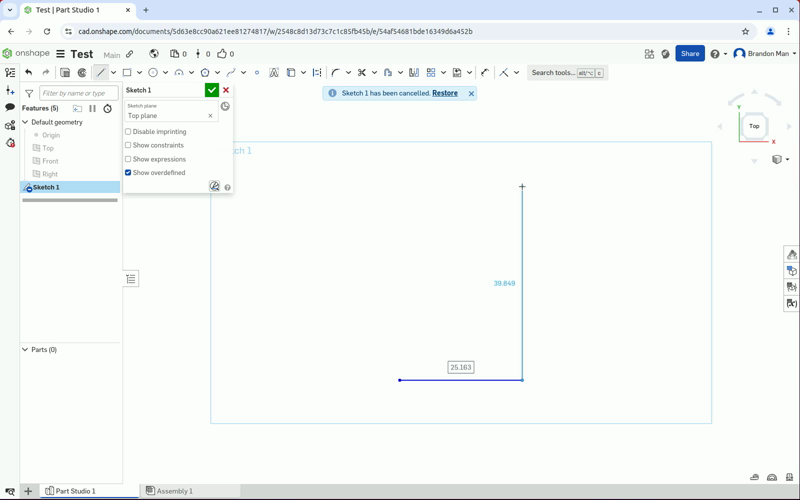
click(522, 186)
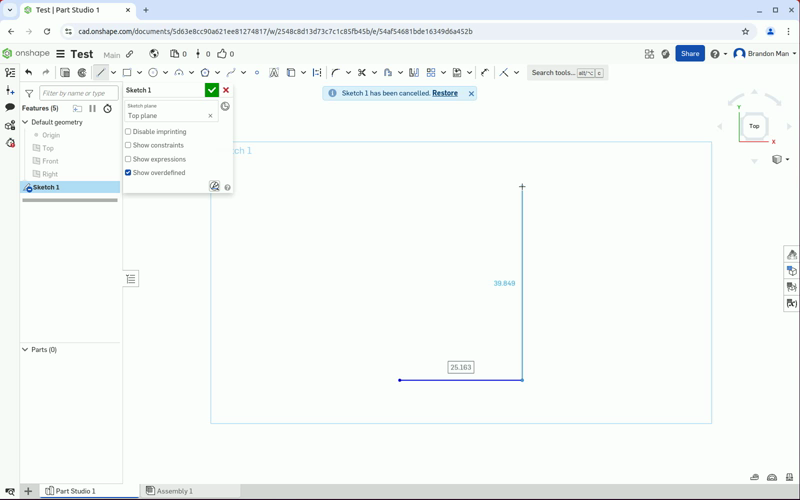
key_up(shift)
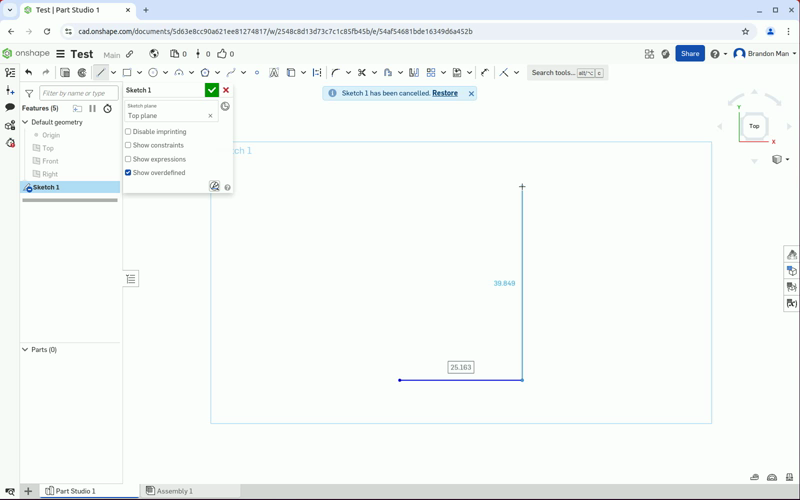
key_down(shift)
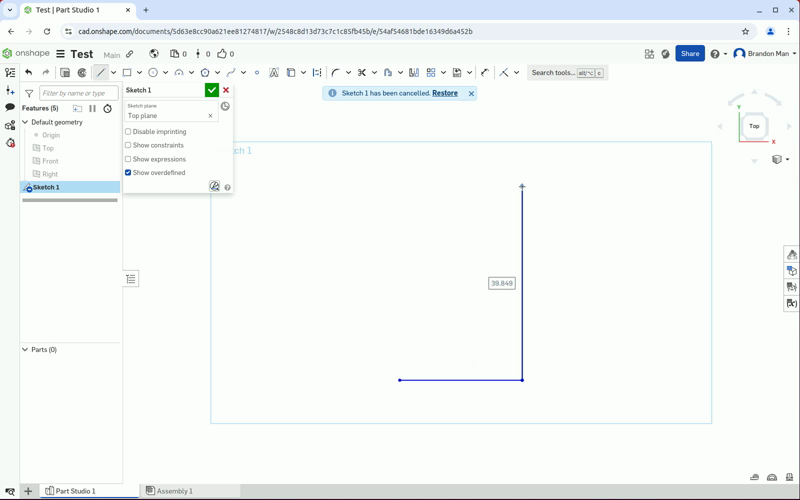
mouse_move(399, 186)
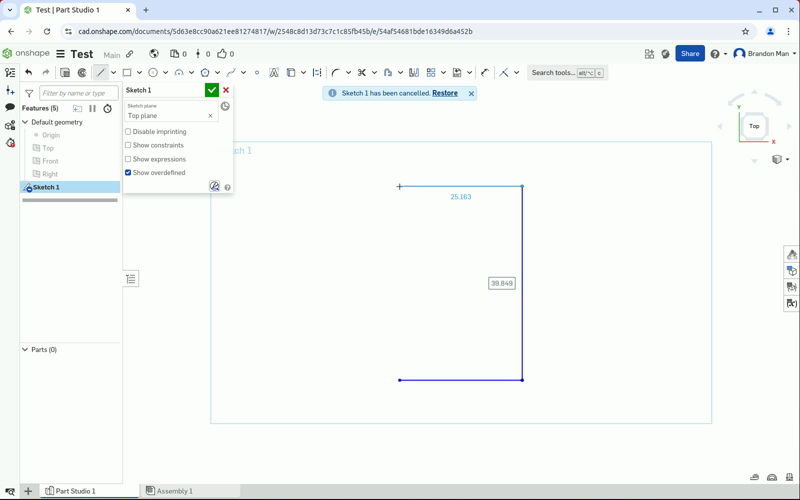
click(399, 186)
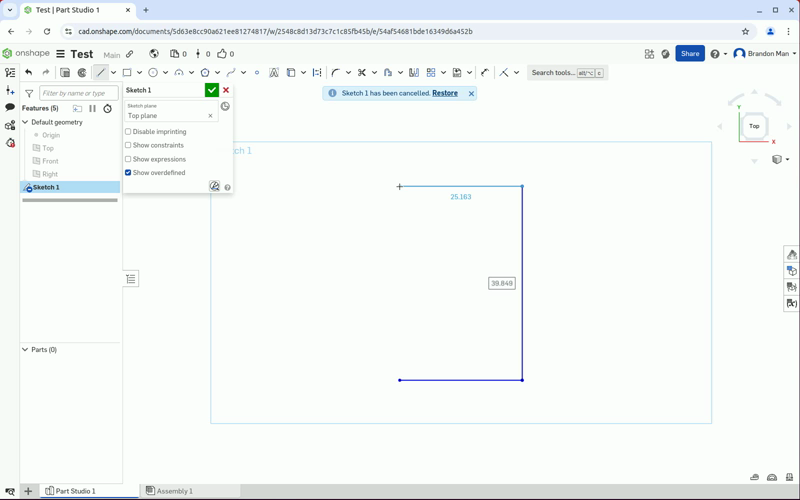
key_up(shift)
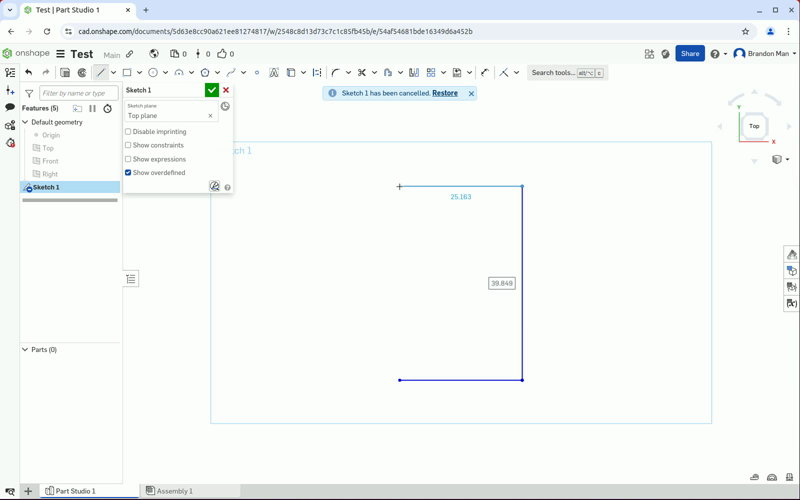
key_down(shift)
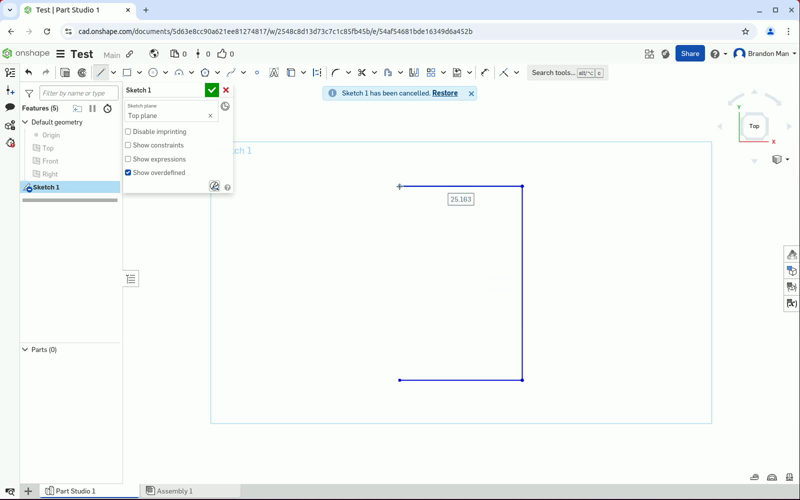
mouse_move(399, 380)
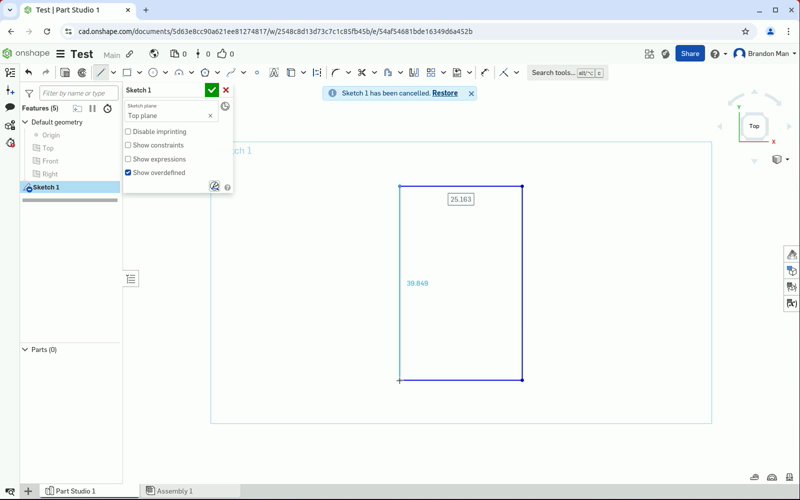
key_up(shift)
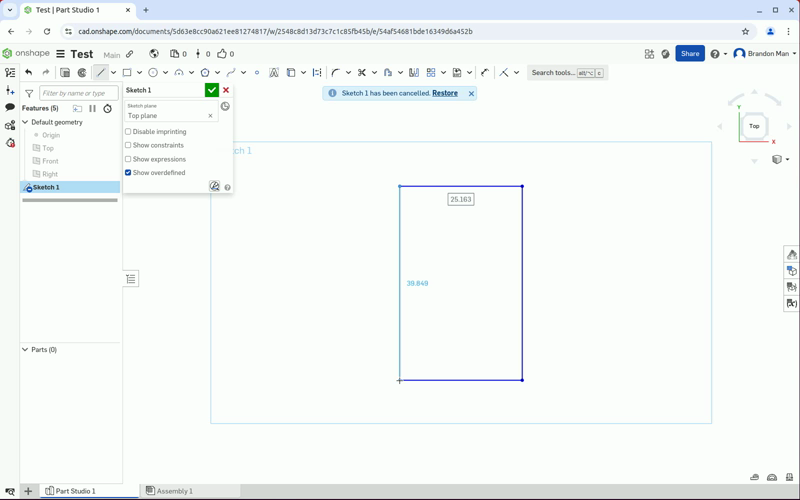
click(399, 380)
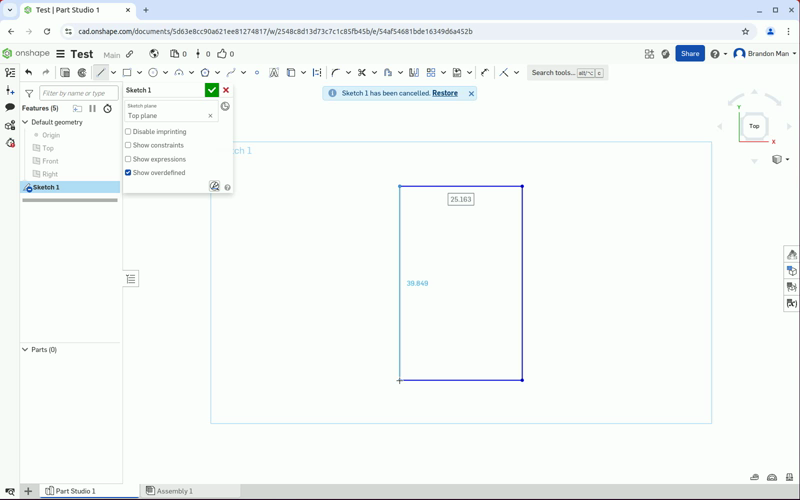
key(esc)
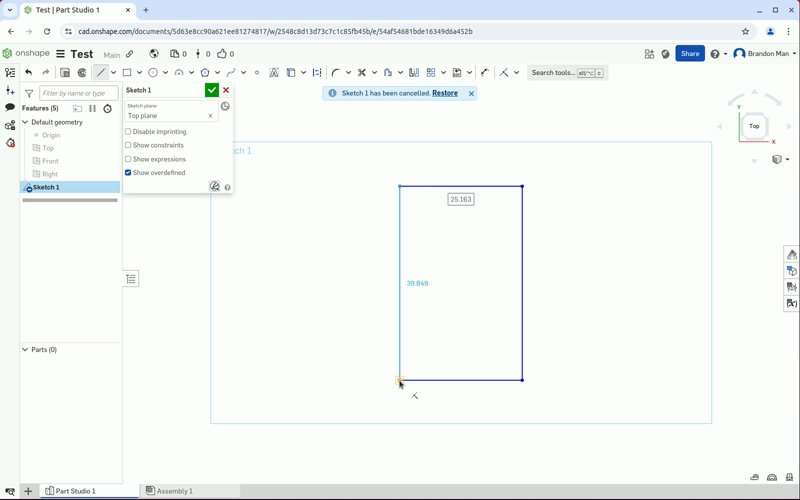
mouse_move(496, 222)
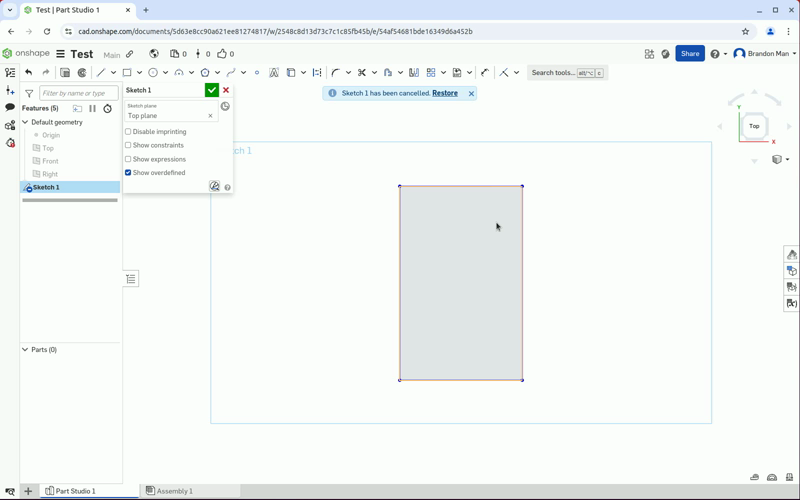
click(496, 222)
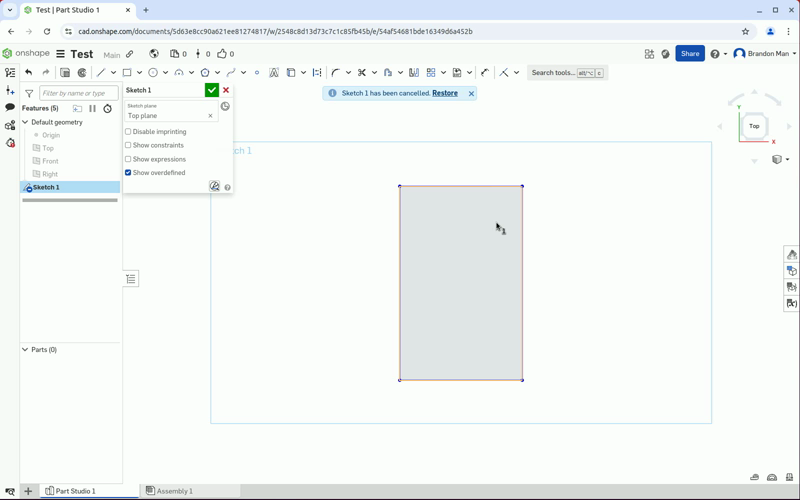
mouse_move(73, 352)
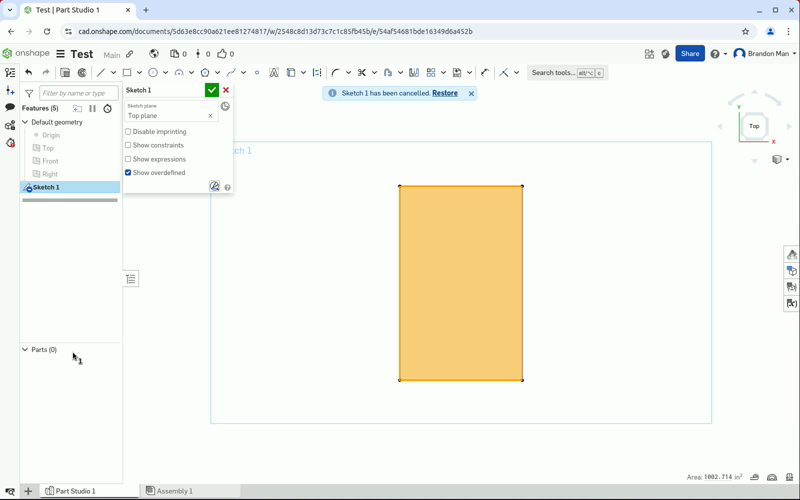
key(shift+y)
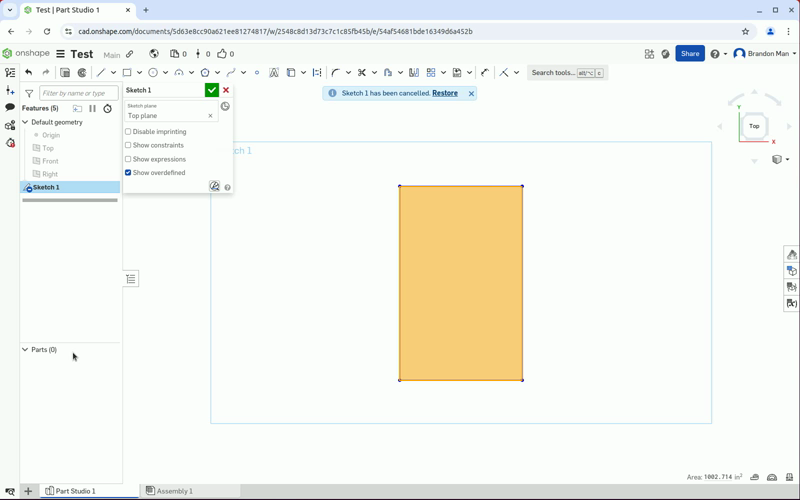
key(shift+e)
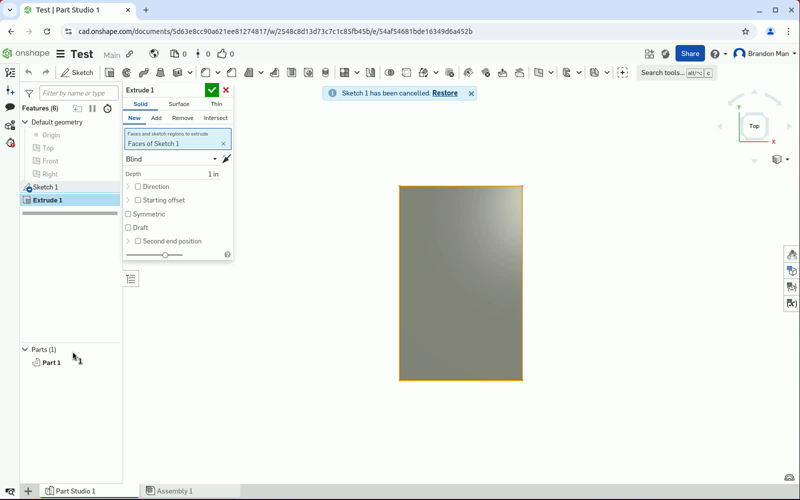
mouse_move(143, 106)
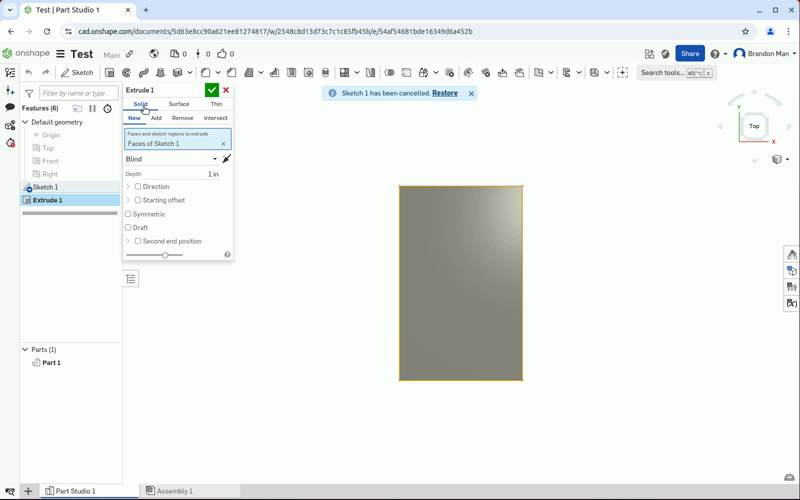
click(143, 106)
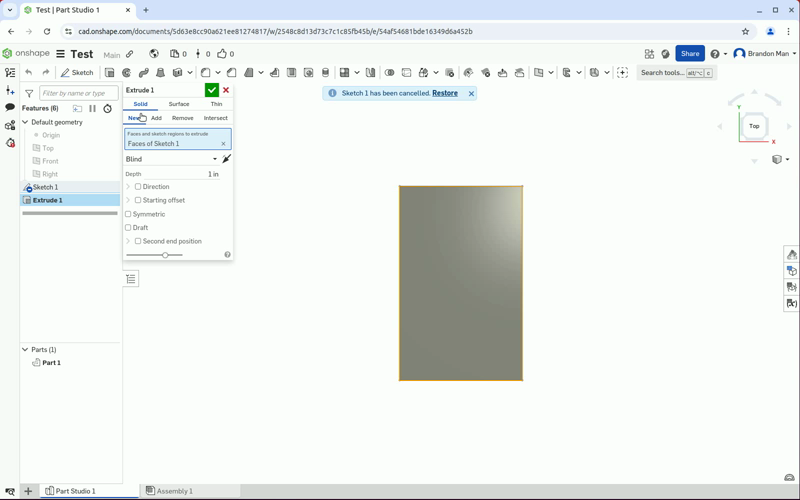
mouse_move(137, 120)
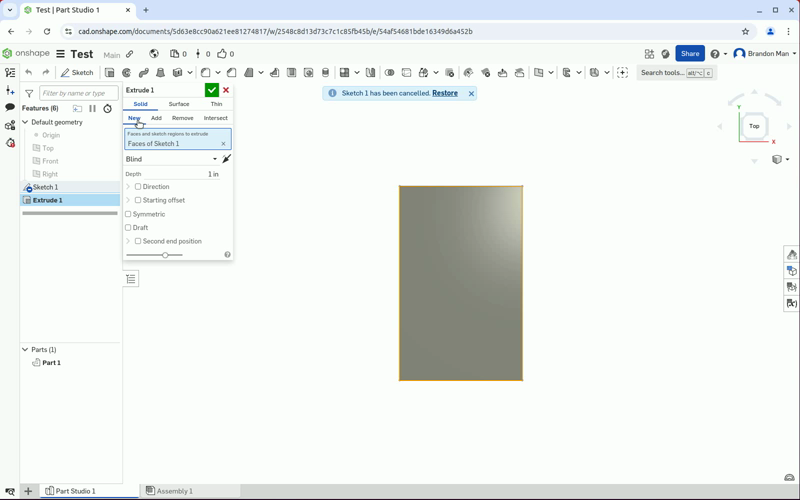
click(137, 120)
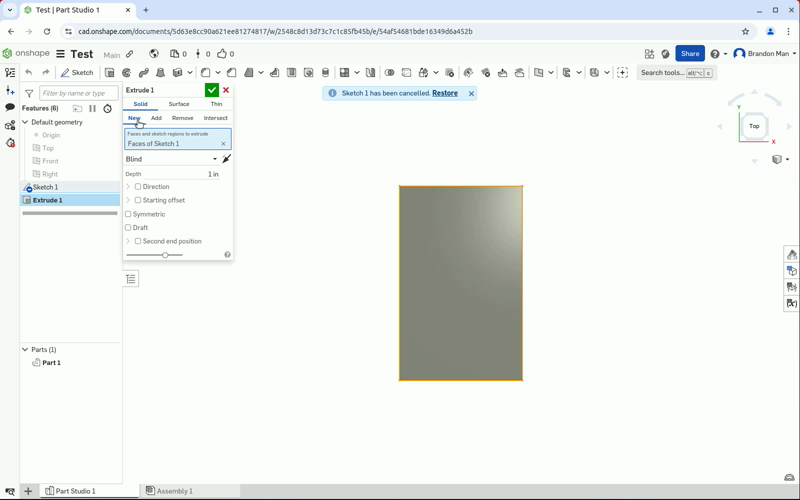
key(tab, 4)
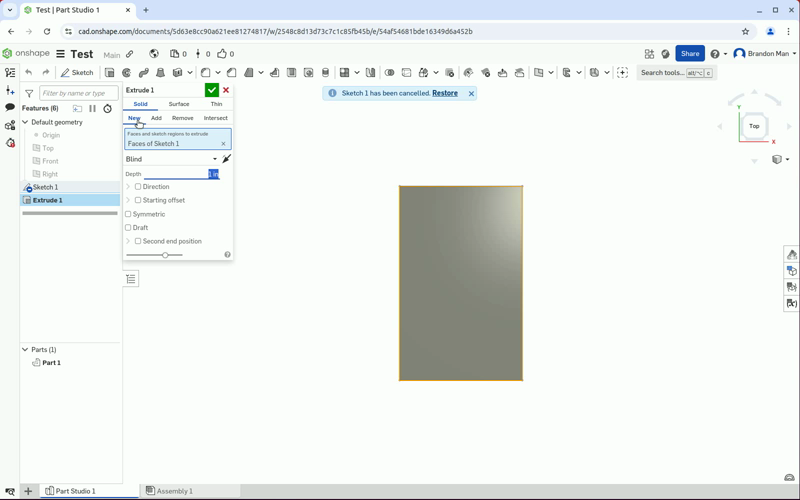
text(0.241)
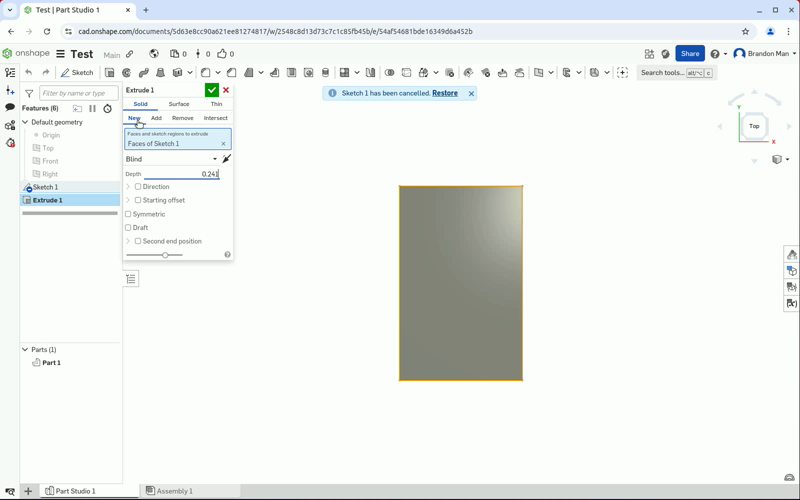
key(enter)
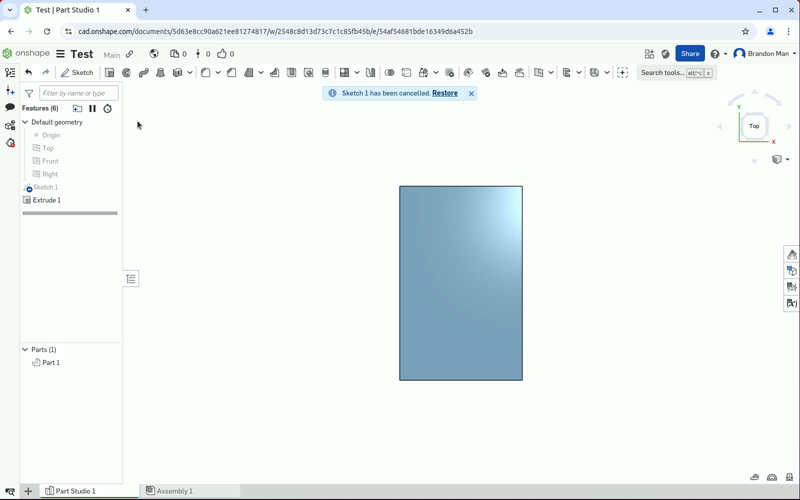
key(shift+h)
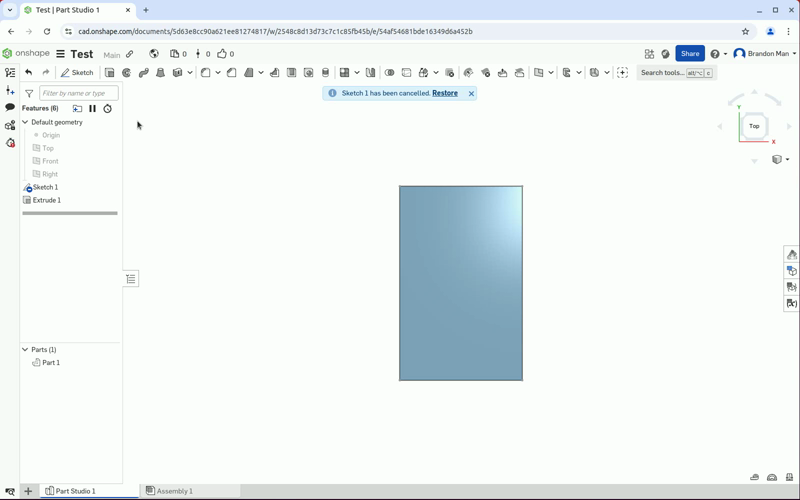
key(shift+h)
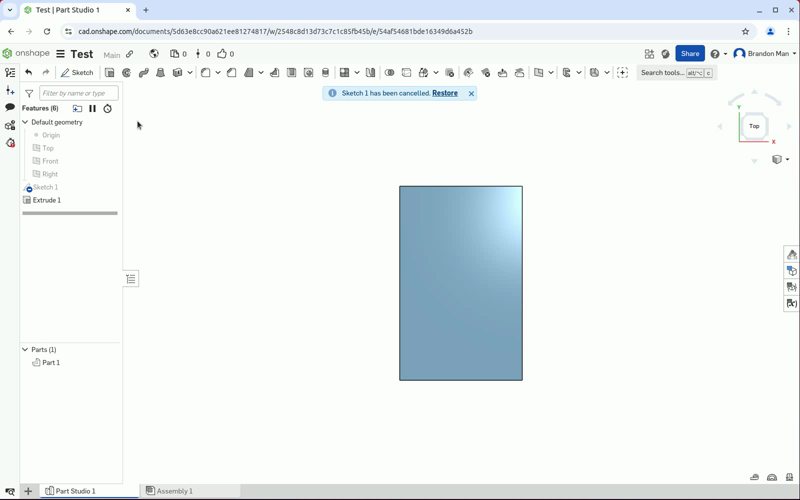
mouse_move(73, 189)
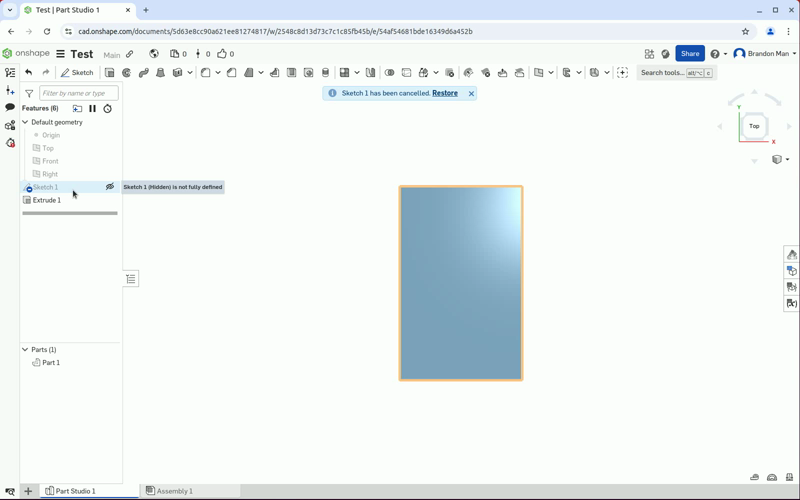
click(73, 189)
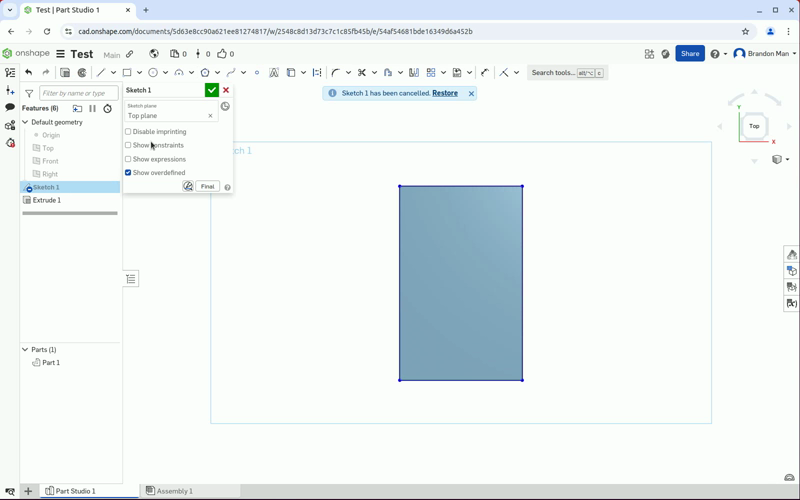
mouse_move(229, 92)
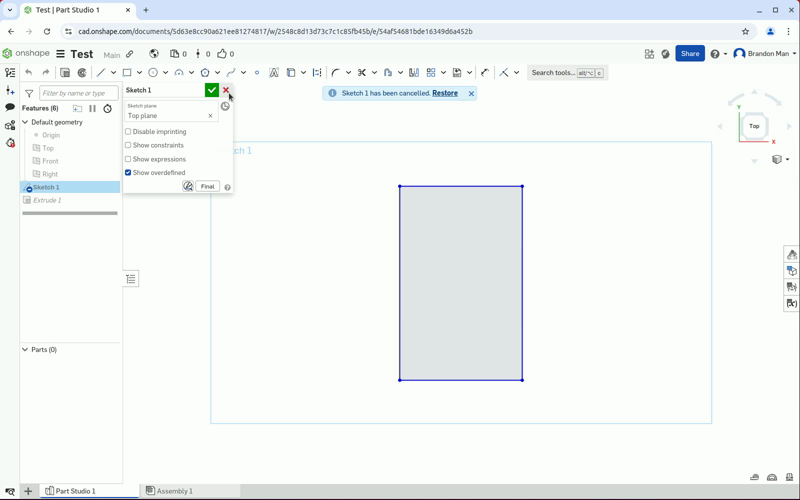
click(229, 92)
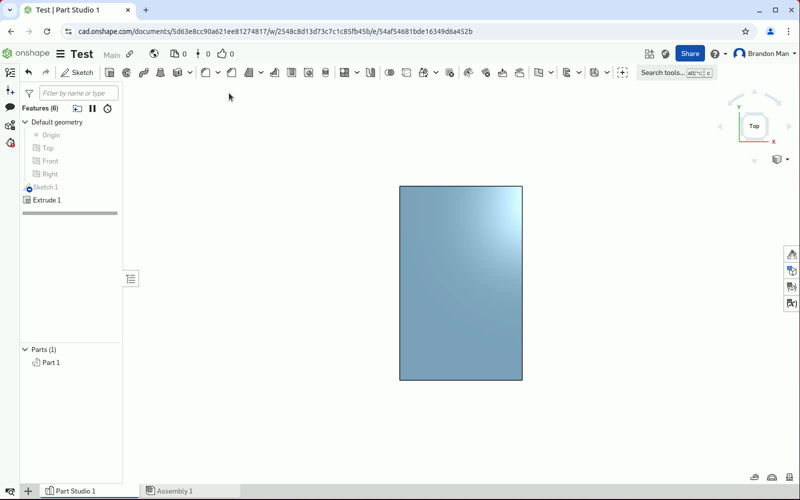
mouse_move(541, 75)
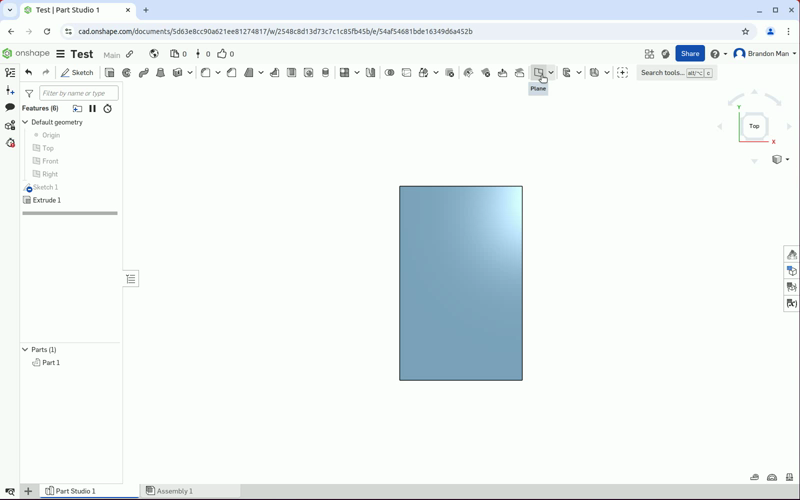
click(541, 75)
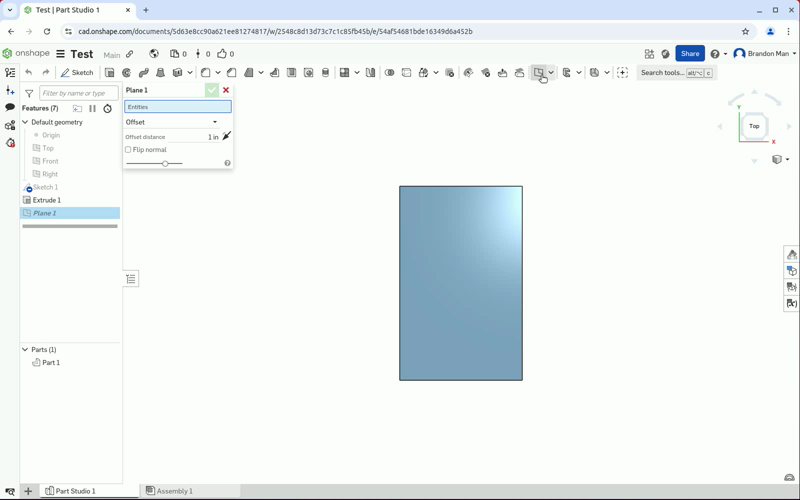
mouse_move(73, 150)
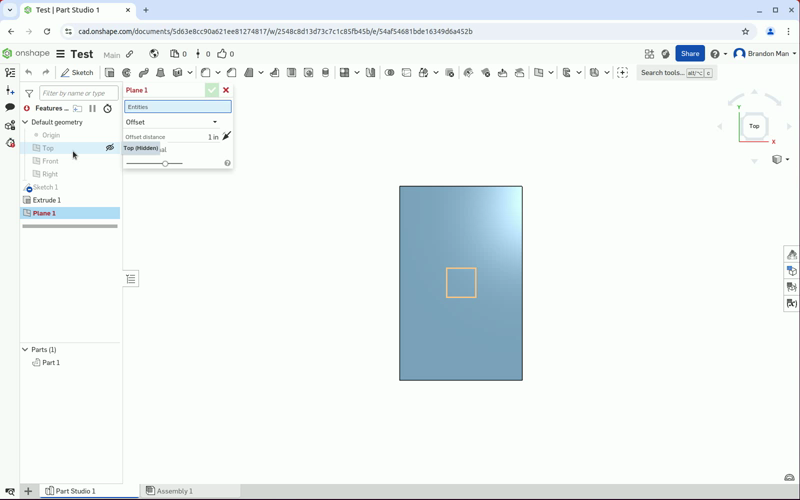
click(73, 150)
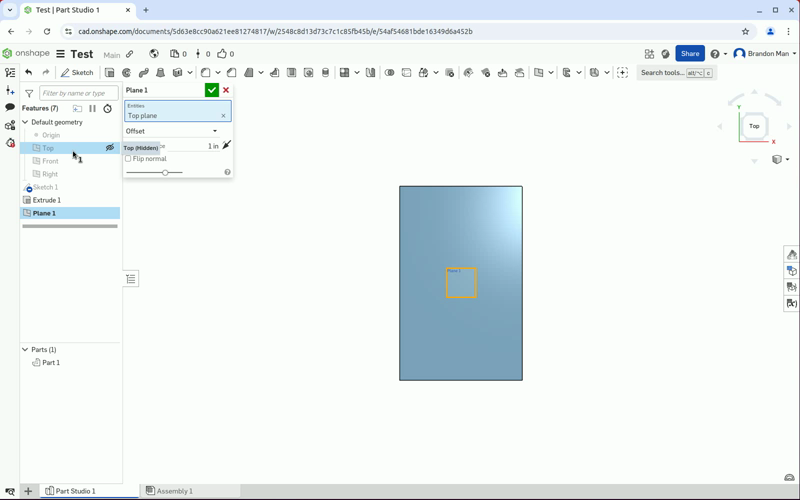
key(tab, 2)
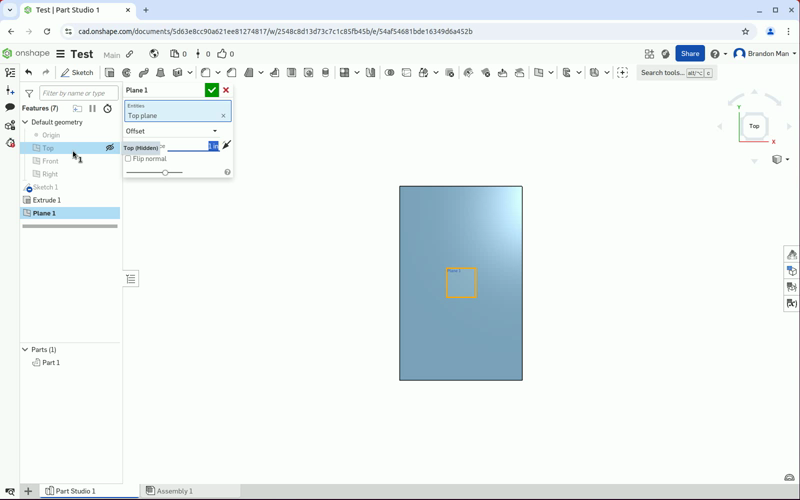
text(0.246)
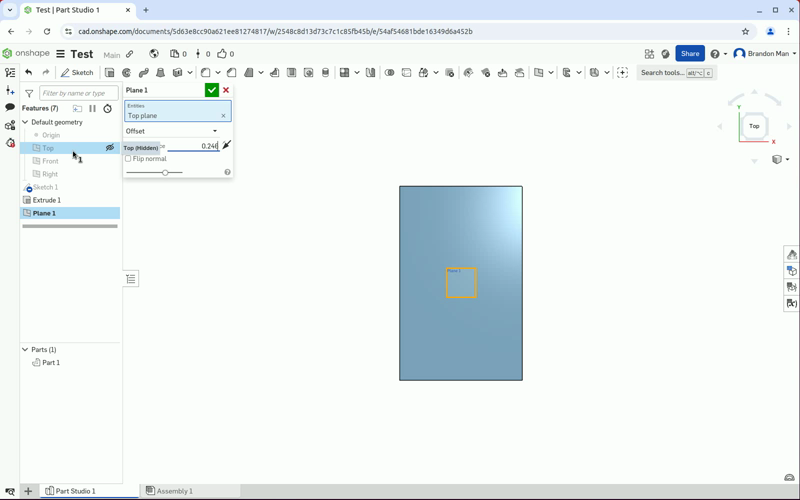
key(enter, 2)
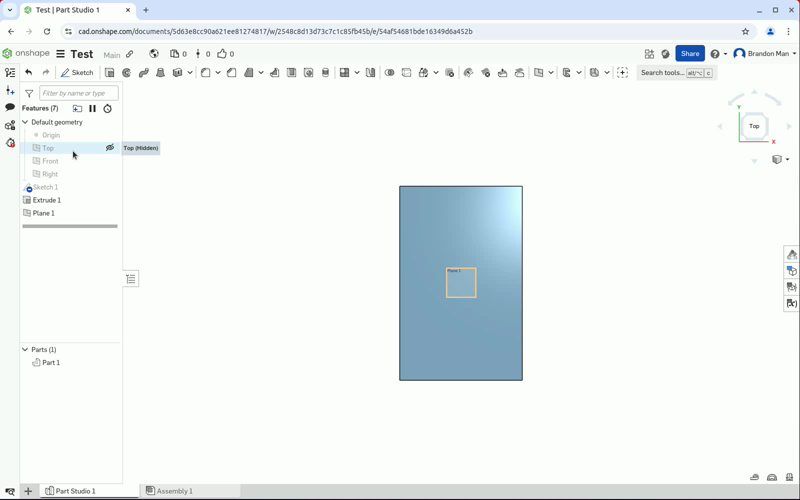
key(shift+s)
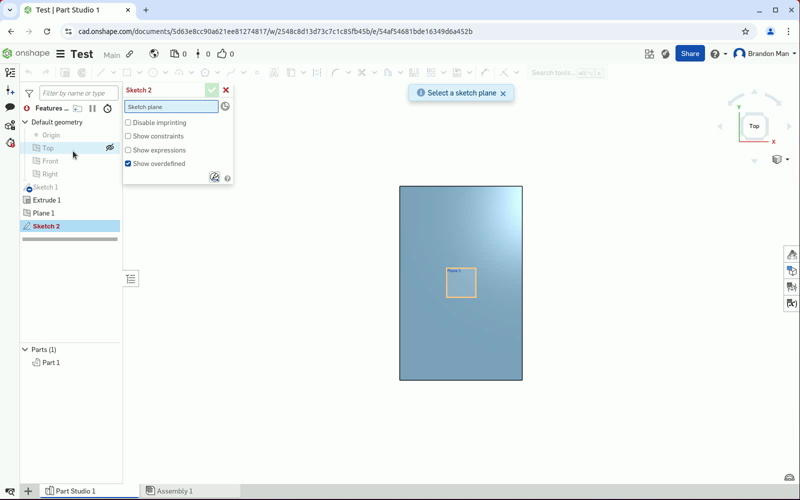
mouse_move(73, 215)
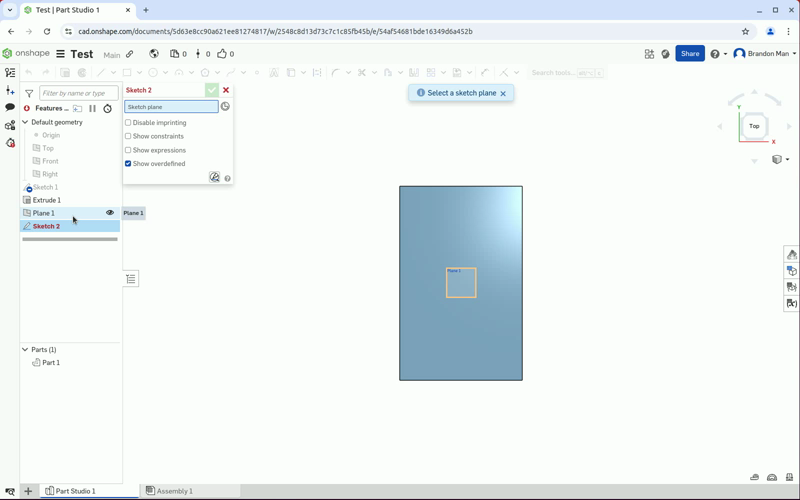
click(73, 215)
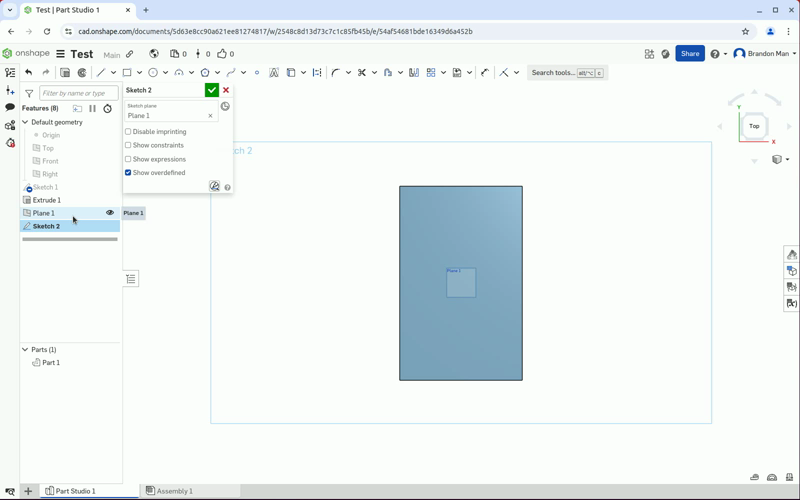
mouse_move(73, 352)
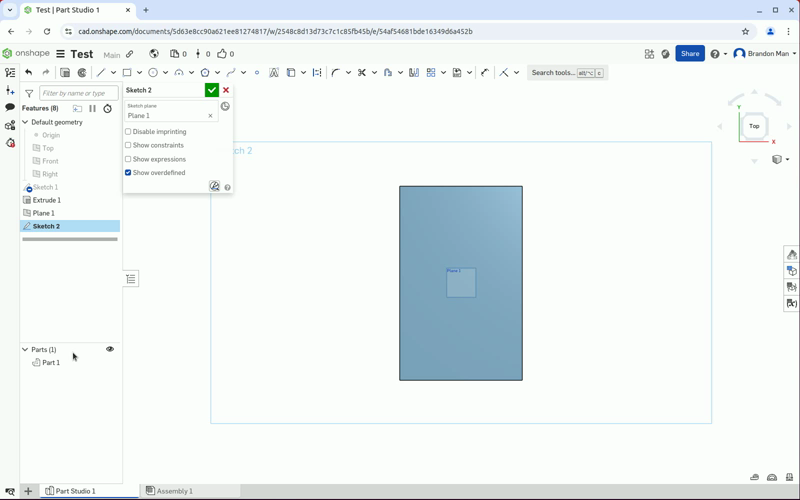
key(y)
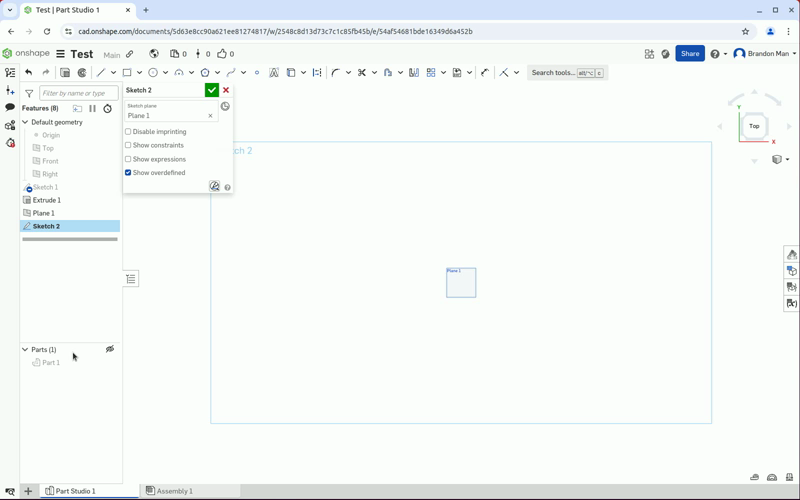
key(l)
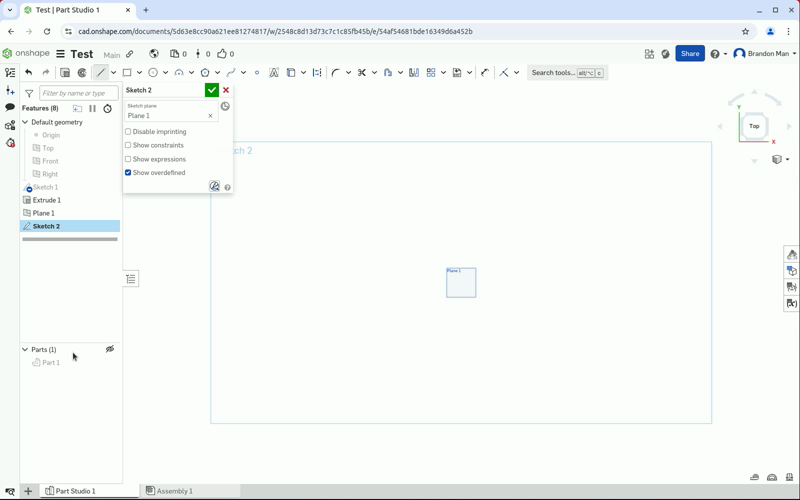
key_down(shift)
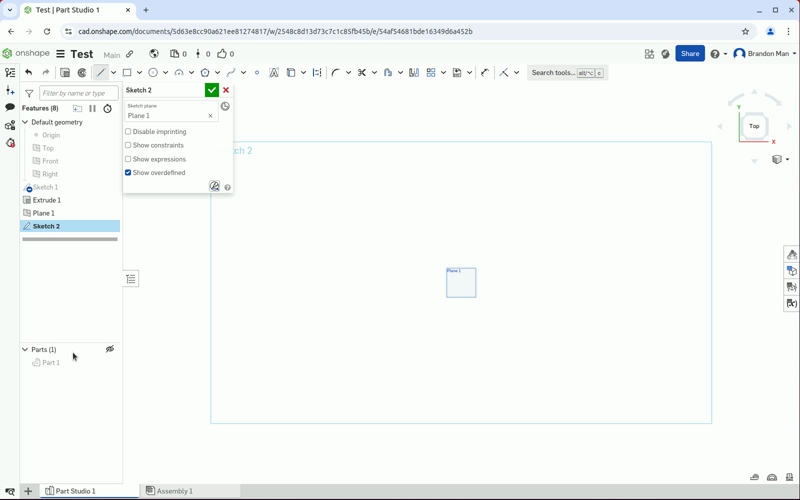
mouse_move(446, 297)
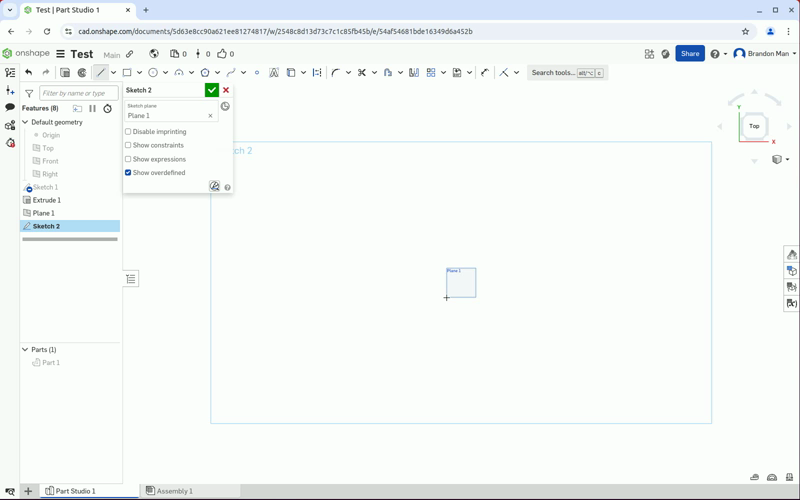
click(446, 297)
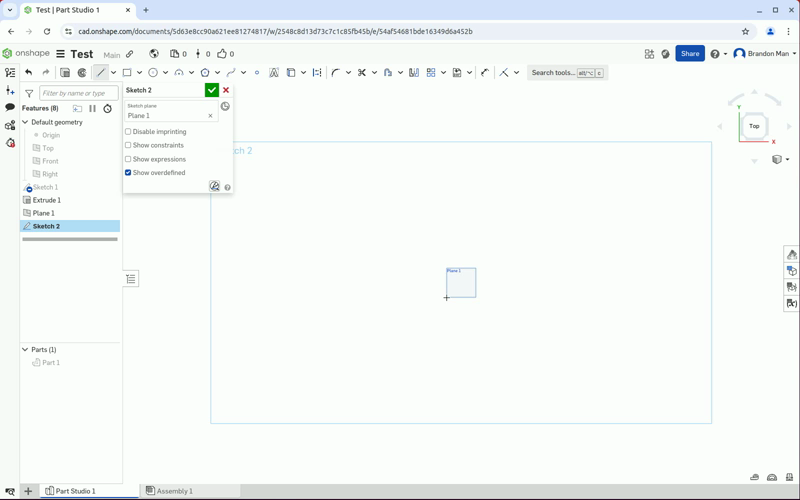
key_up(shift)
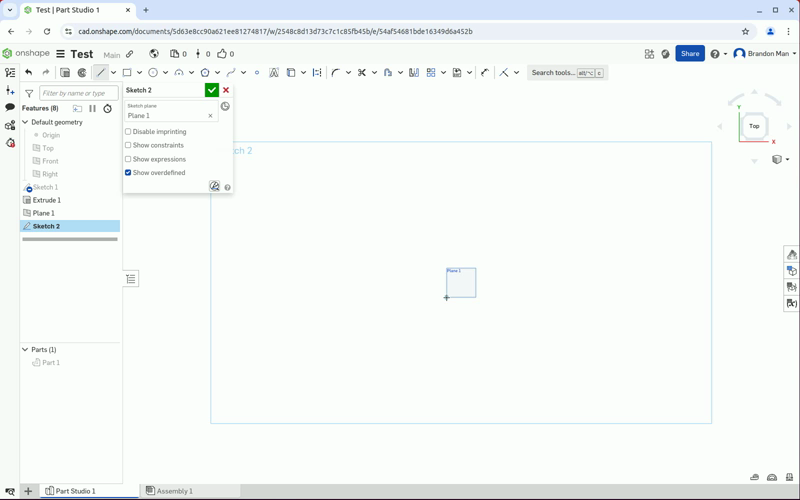
key_down(shift)
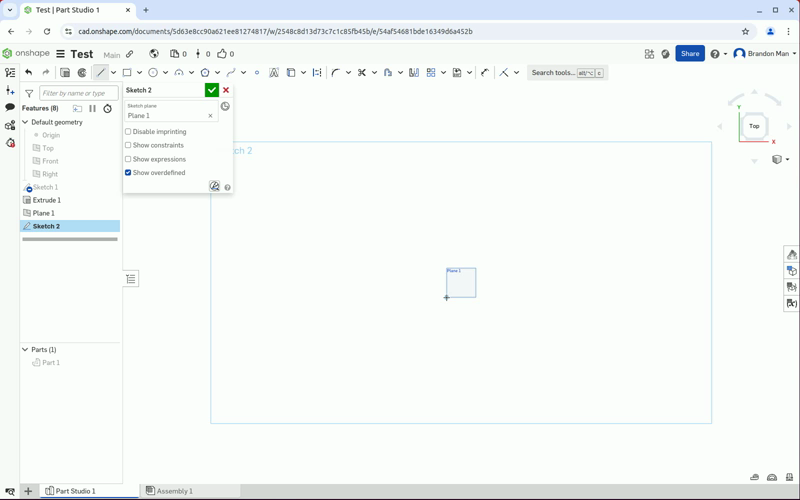
mouse_move(476, 297)
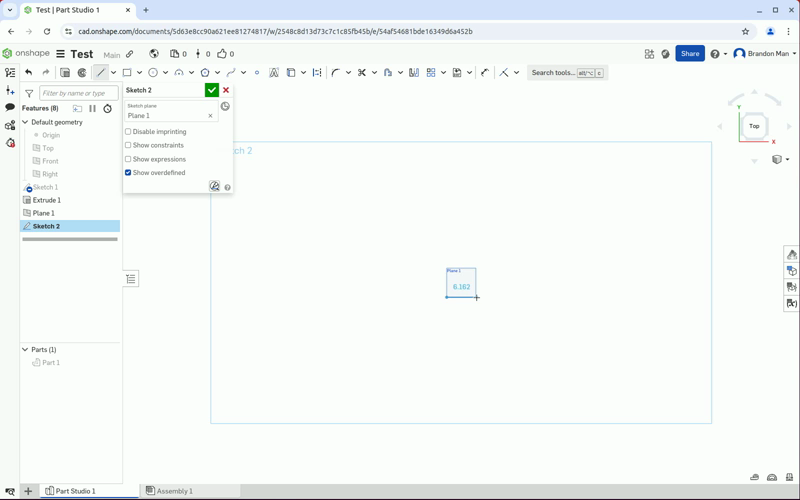
mouse_move(475, 297)
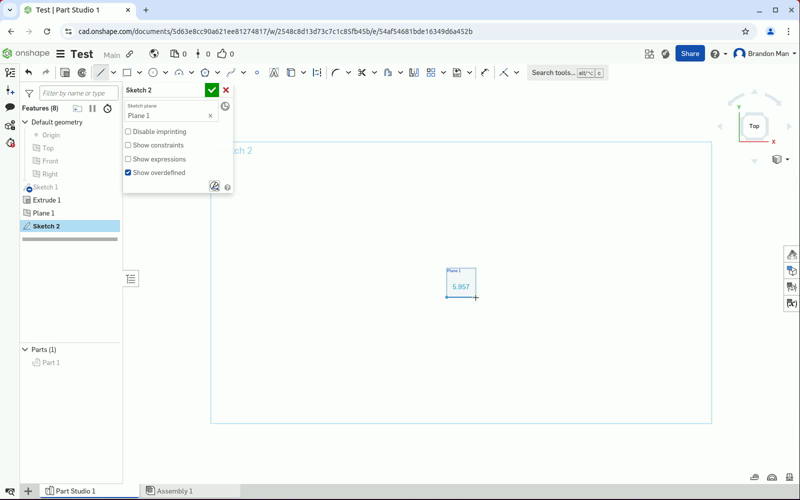
click(475, 297)
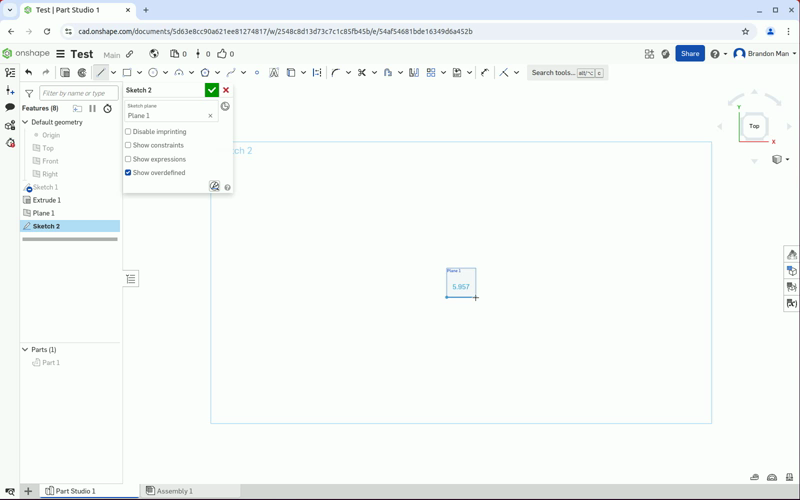
key_up(shift)
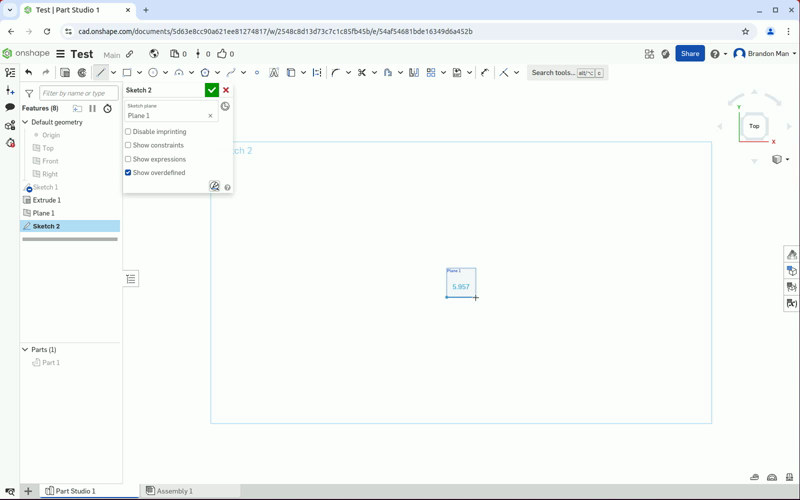
key_down(shift)
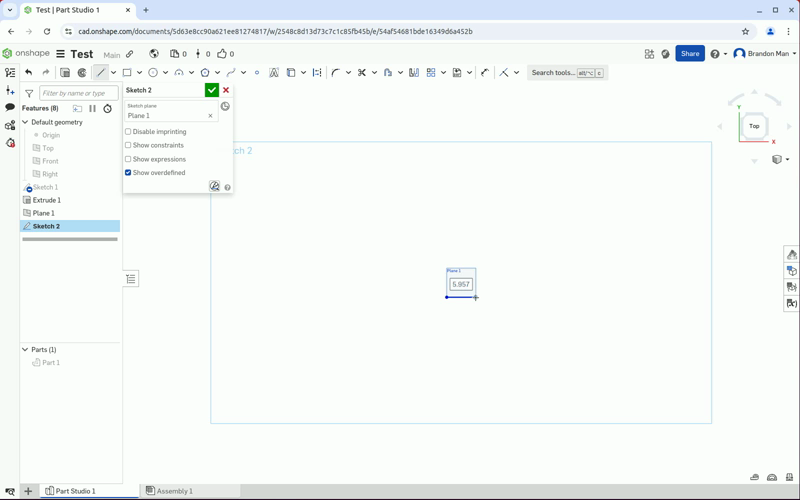
mouse_move(505, 297)
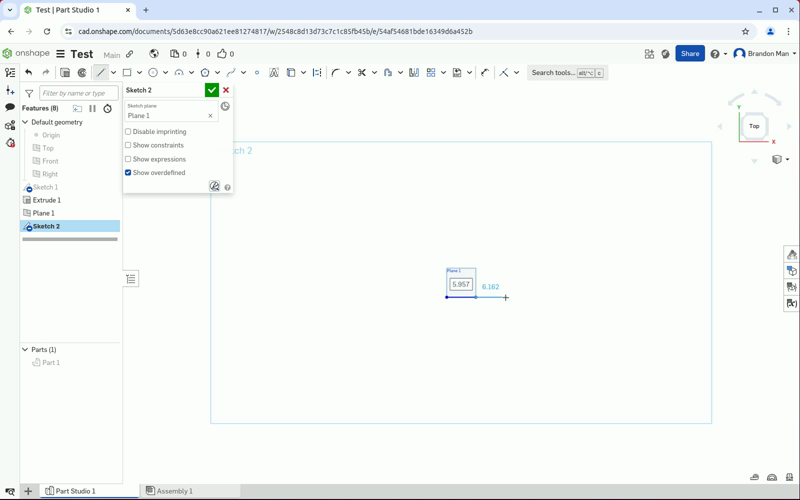
mouse_move(475, 267)
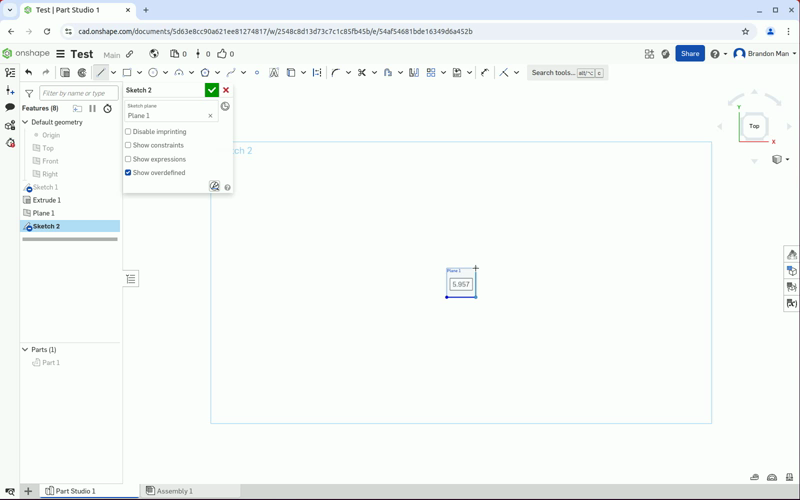
click(475, 267)
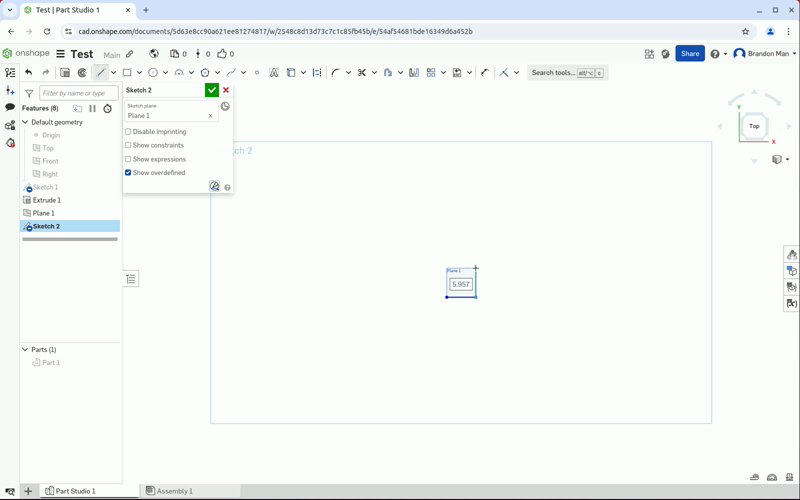
key_up(shift)
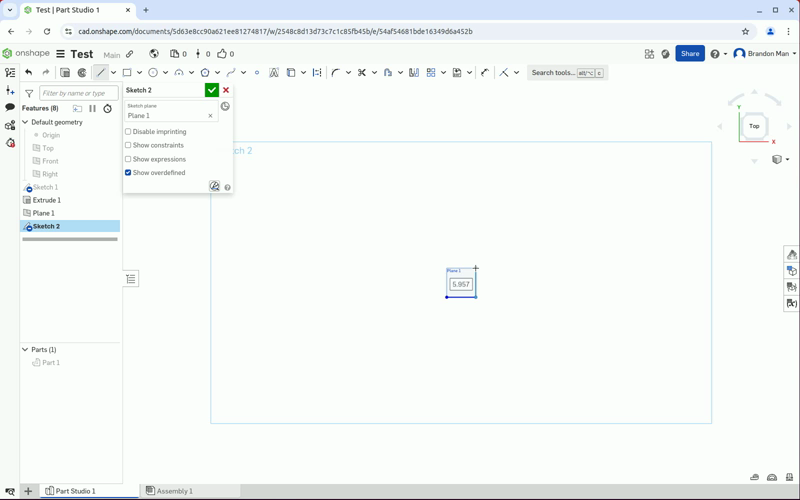
key_down(shift)
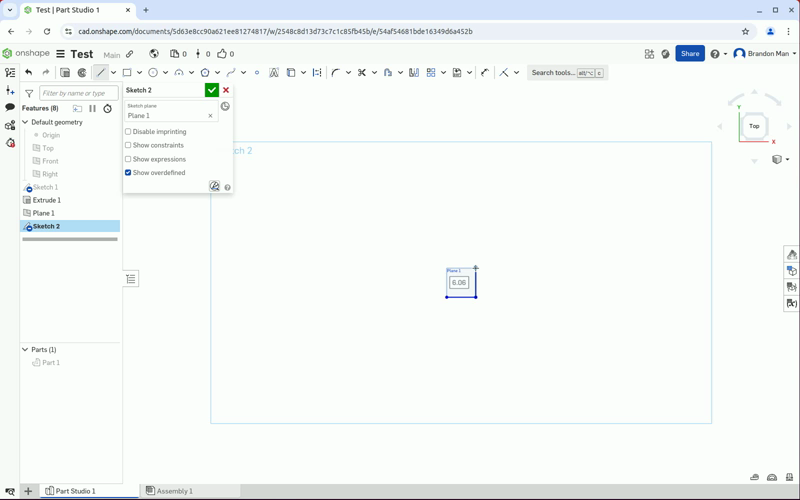
mouse_move(505, 267)
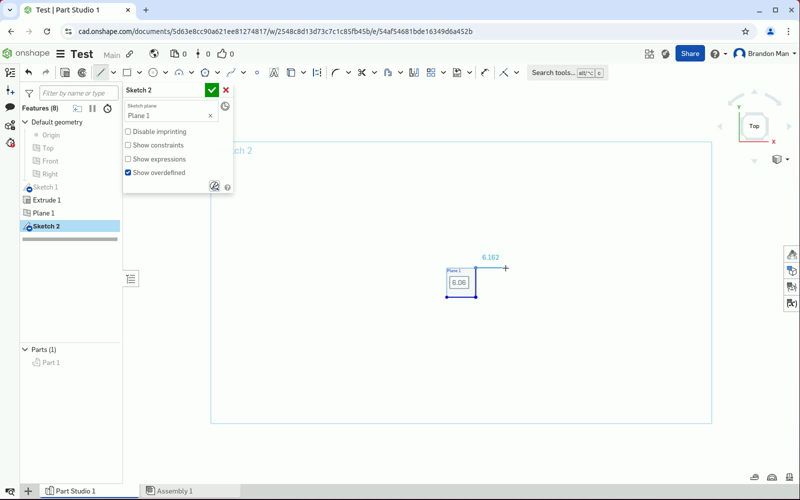
mouse_move(446, 267)
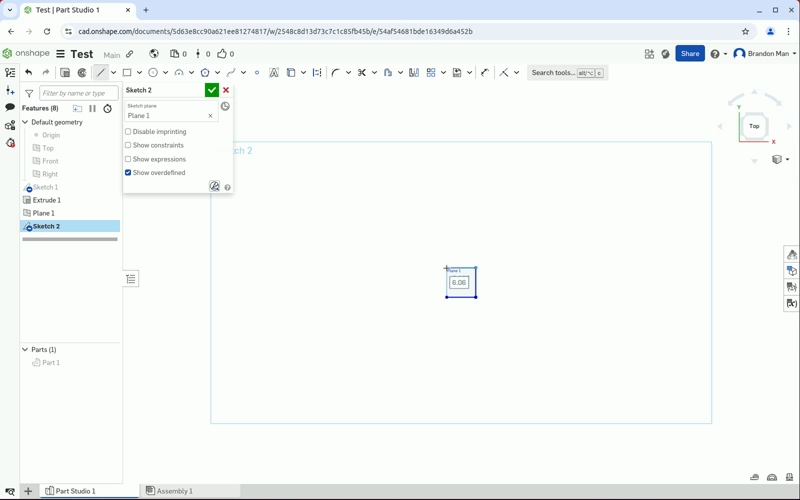
click(446, 267)
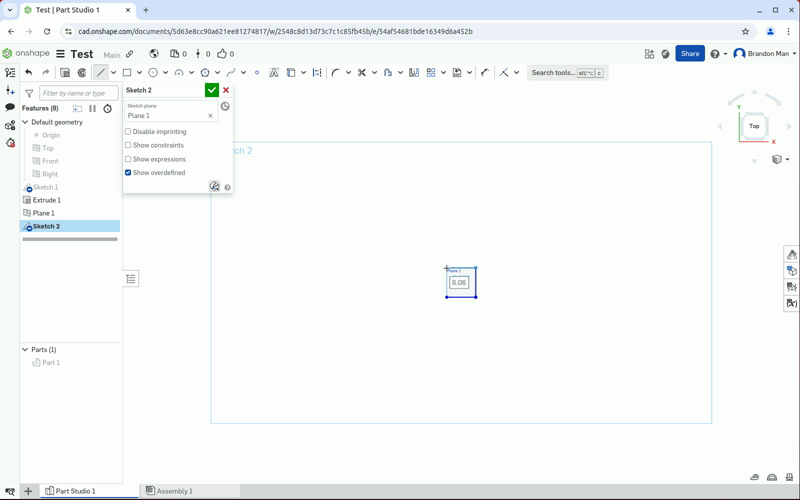
key_up(shift)
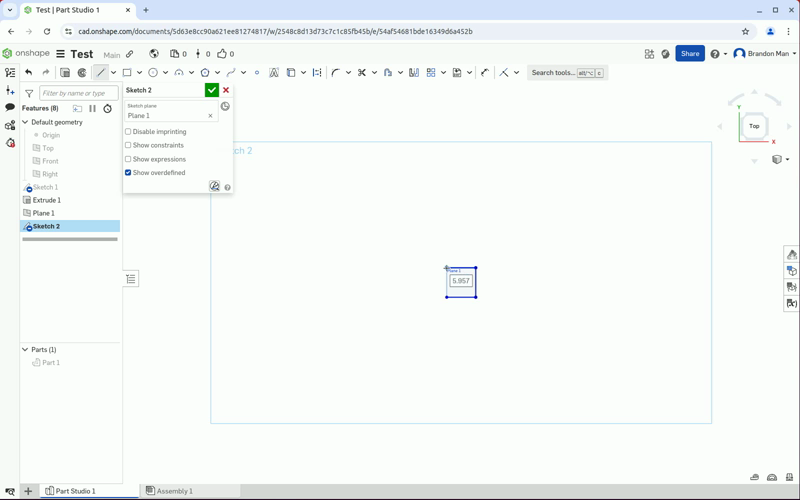
mouse_move(476, 267)
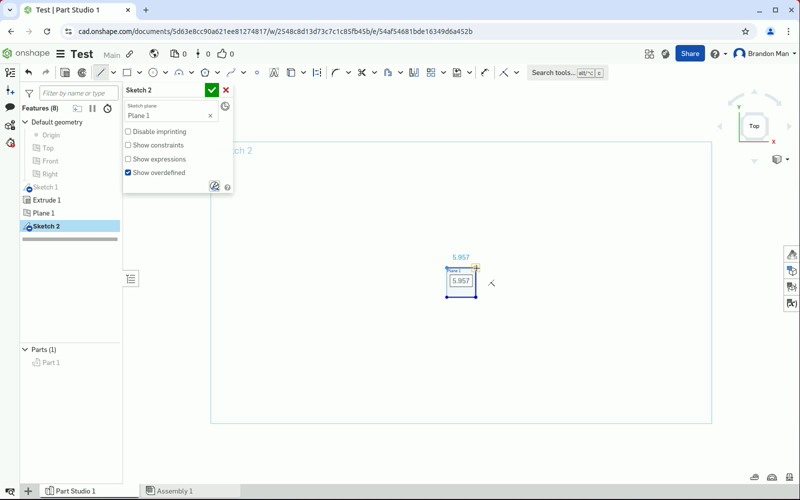
key_down(shift)
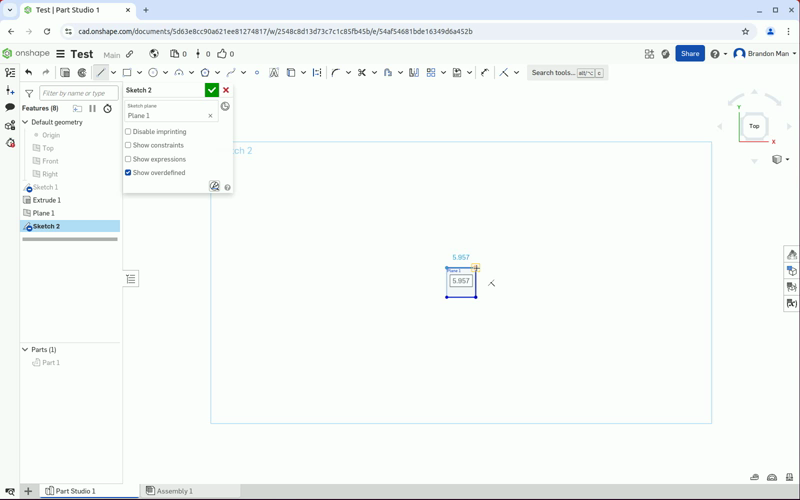
mouse_move(446, 297)
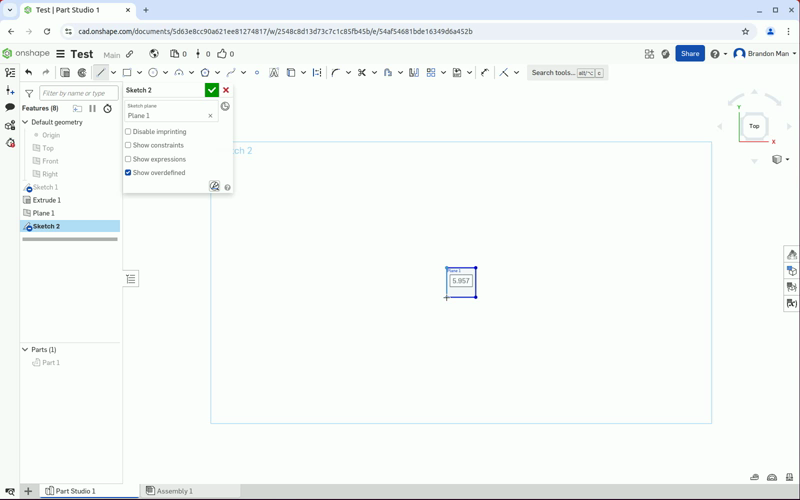
key_up(shift)
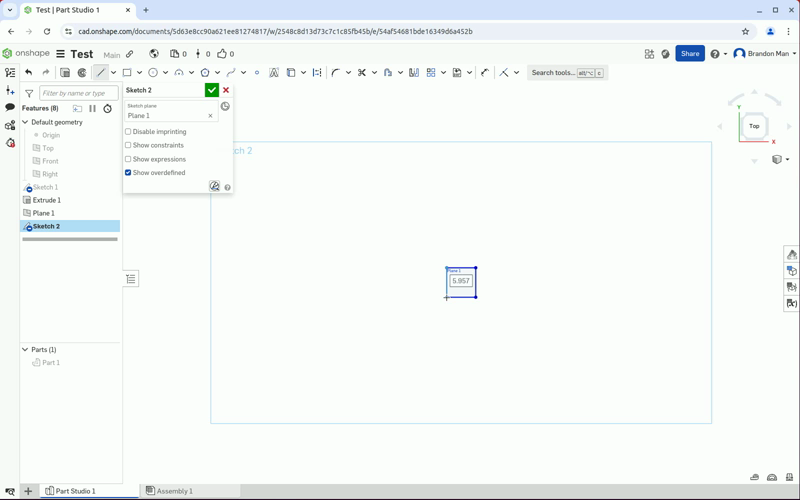
click(446, 297)
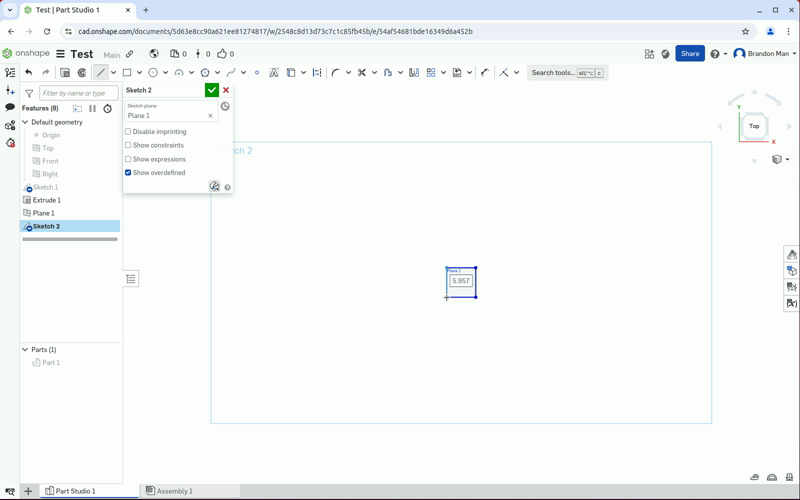
key(esc)
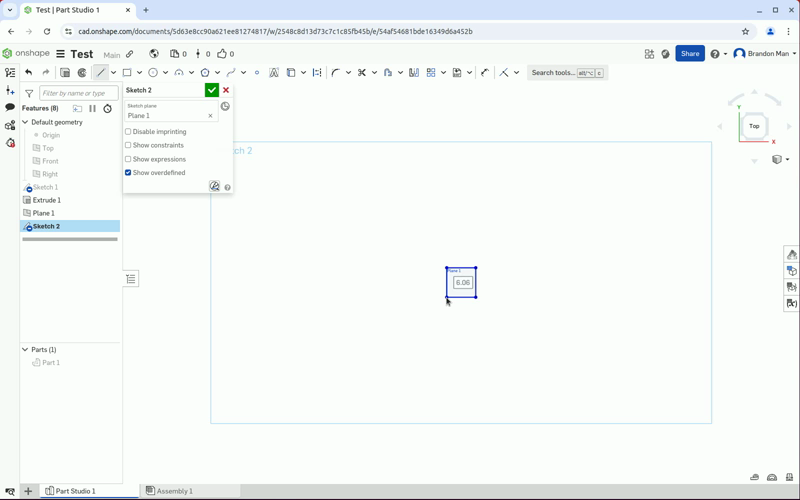
mouse_move(454, 269)
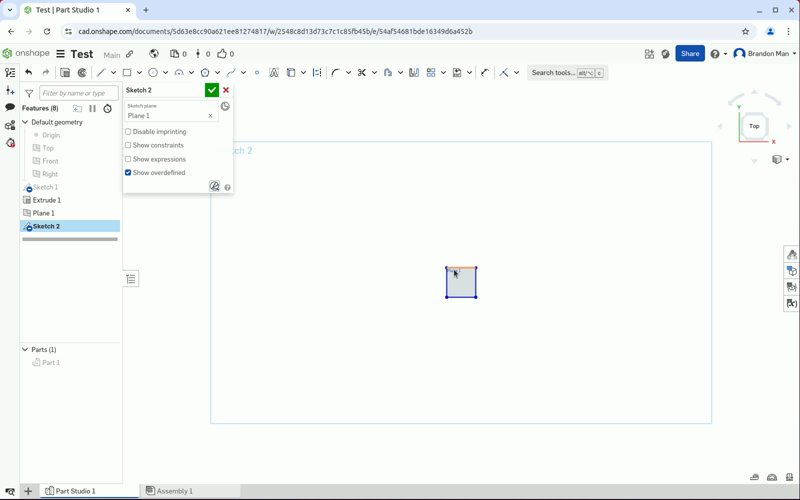
scroll(6)
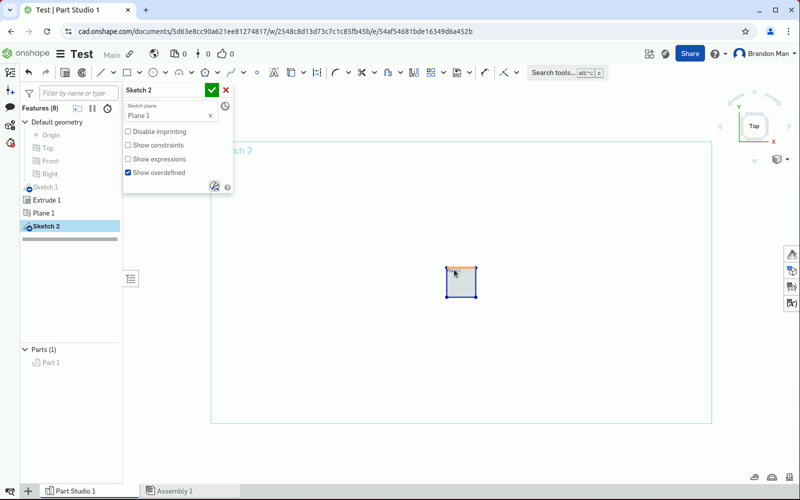
scroll(6)
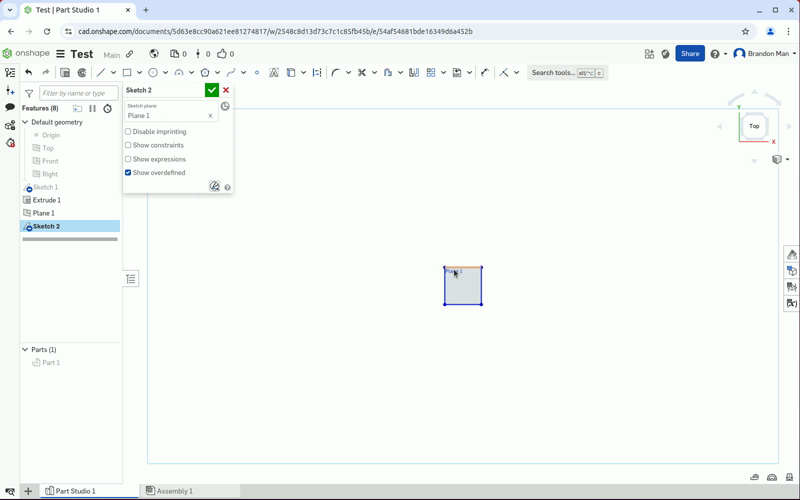
scroll(6)
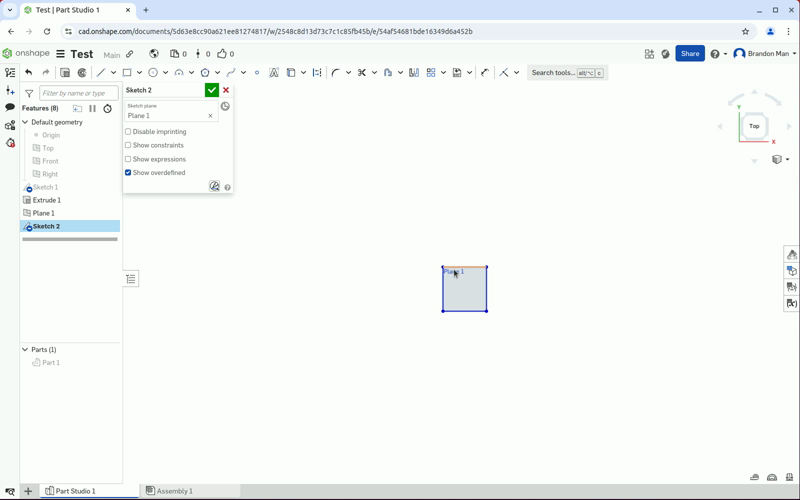
scroll(6)
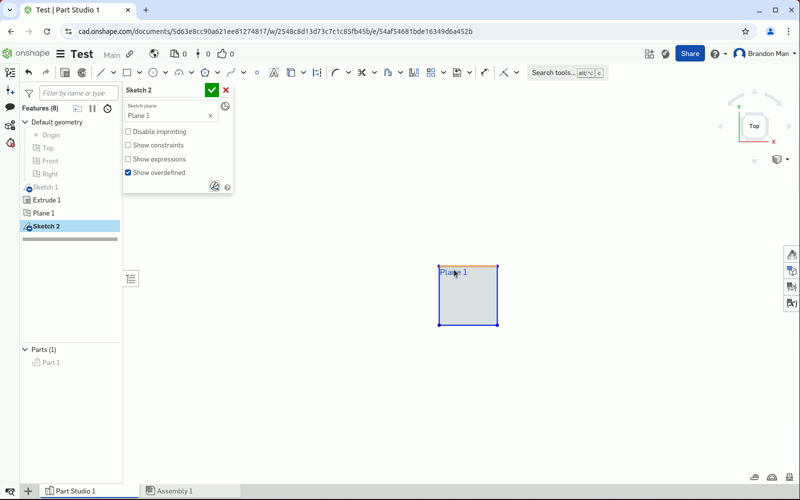
scroll(6)
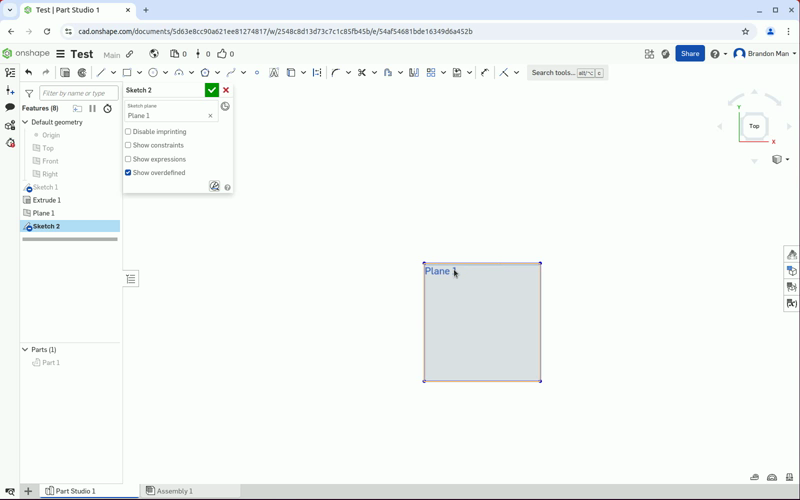
scroll(6)
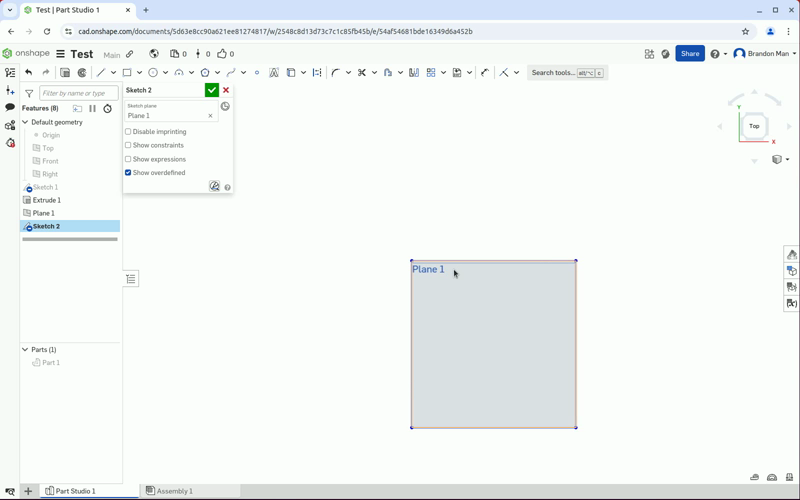
scroll(6)
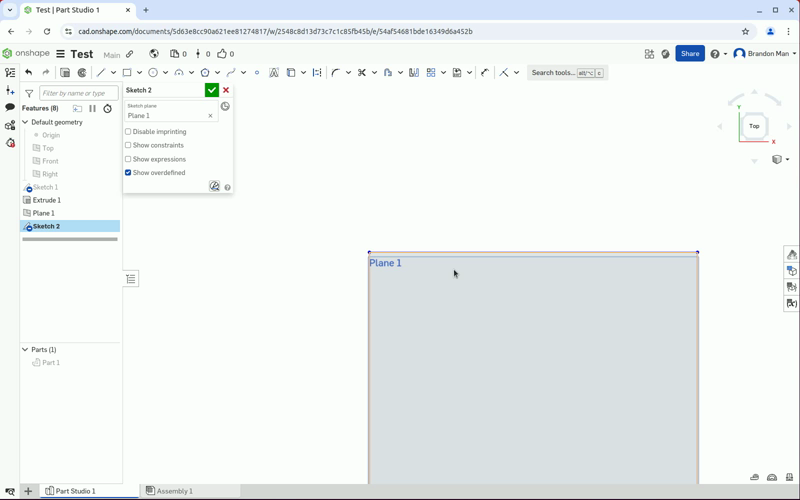
click(454, 269)
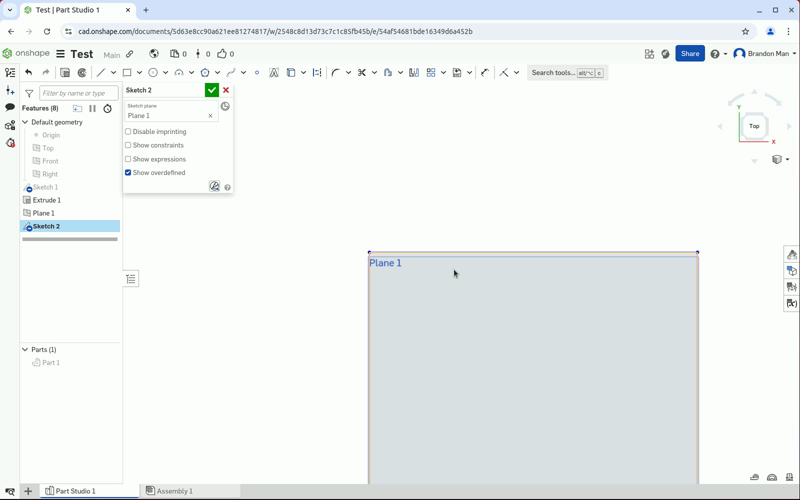
scroll(-6)
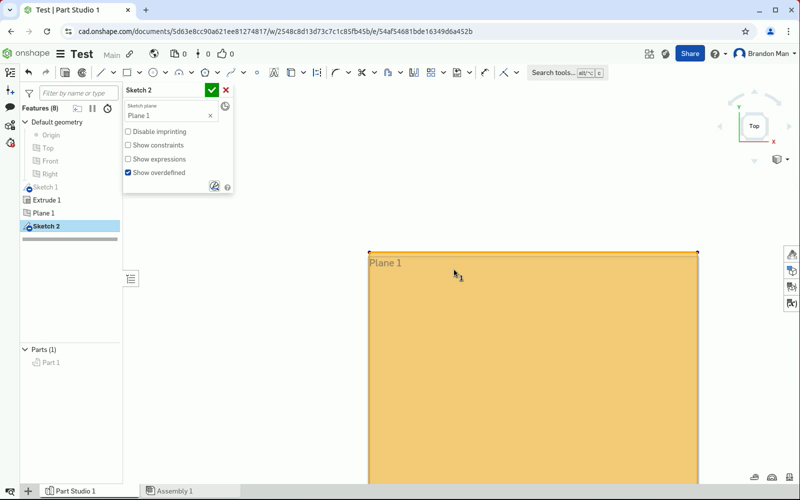
scroll(-6)
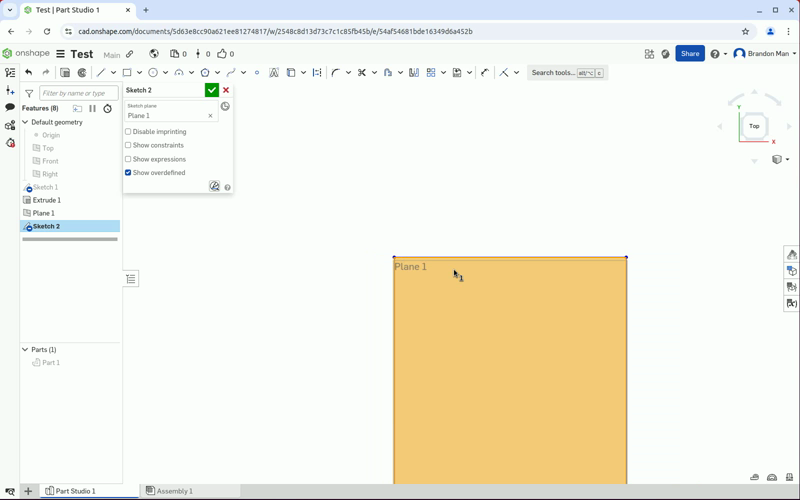
scroll(-6)
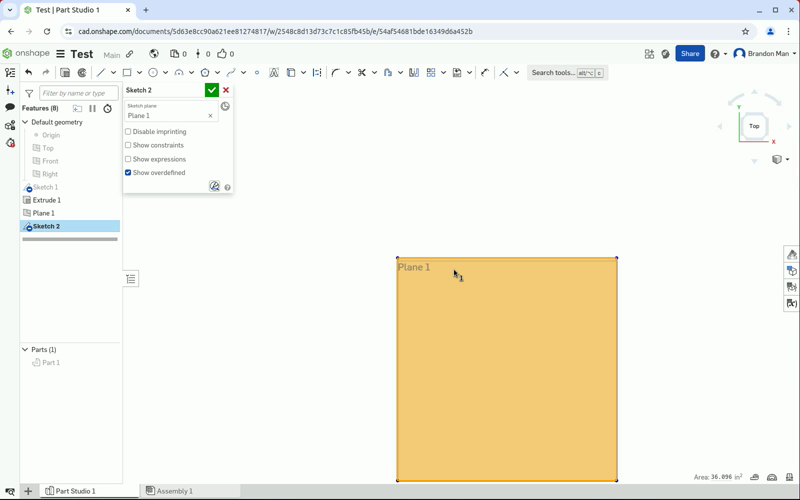
scroll(-6)
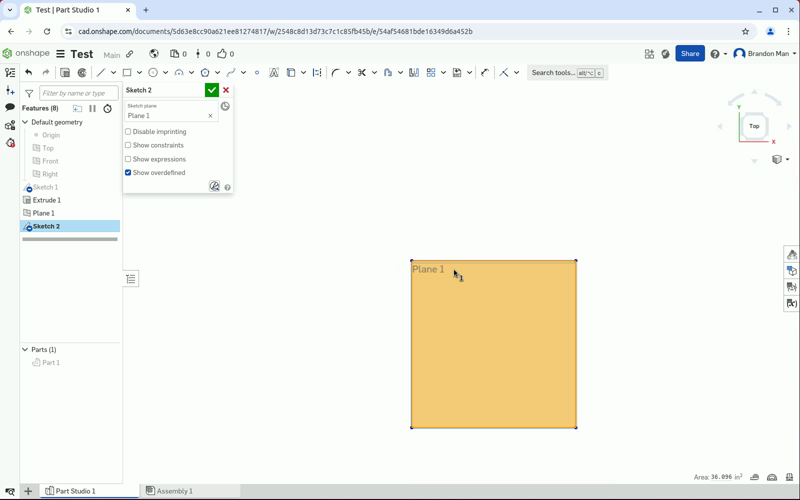
scroll(-6)
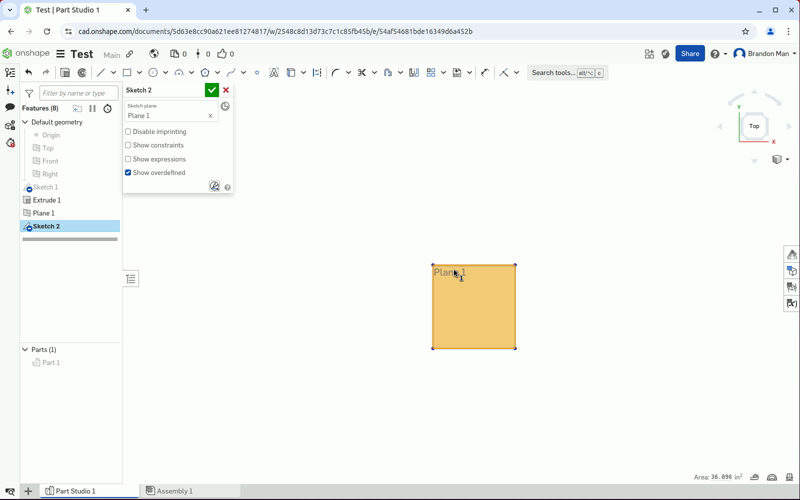
scroll(-6)
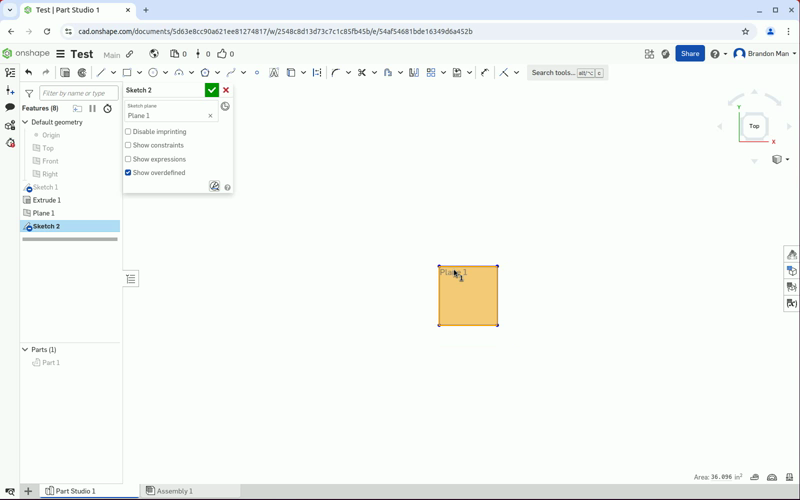
scroll(-6)
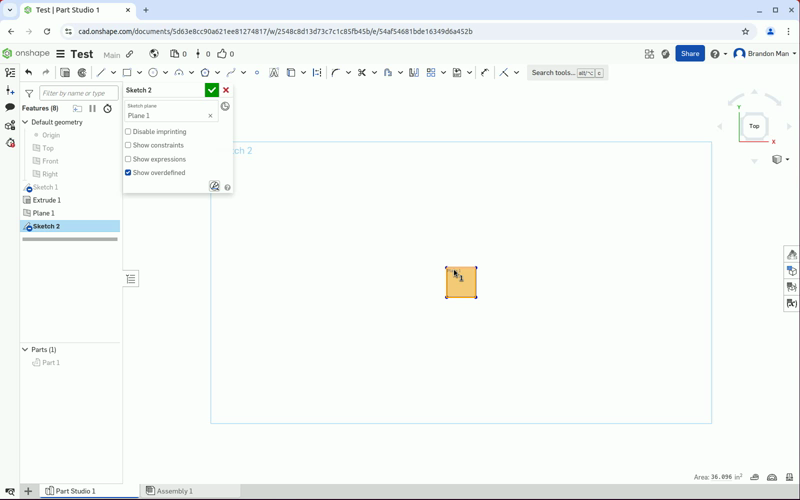
mouse_move(73, 352)
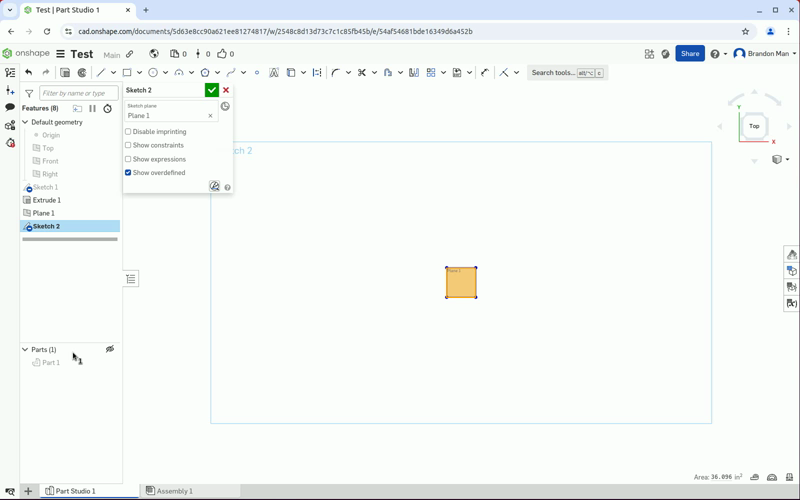
key(shift+y)
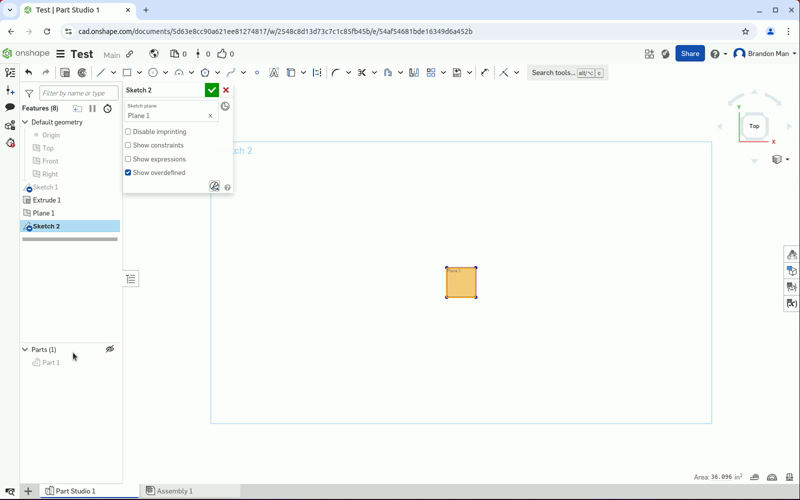
key(shift+e)
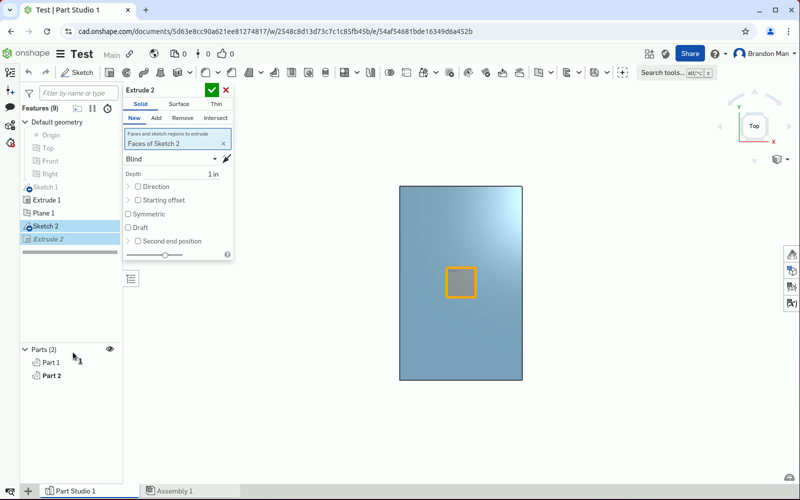
mouse_move(143, 106)
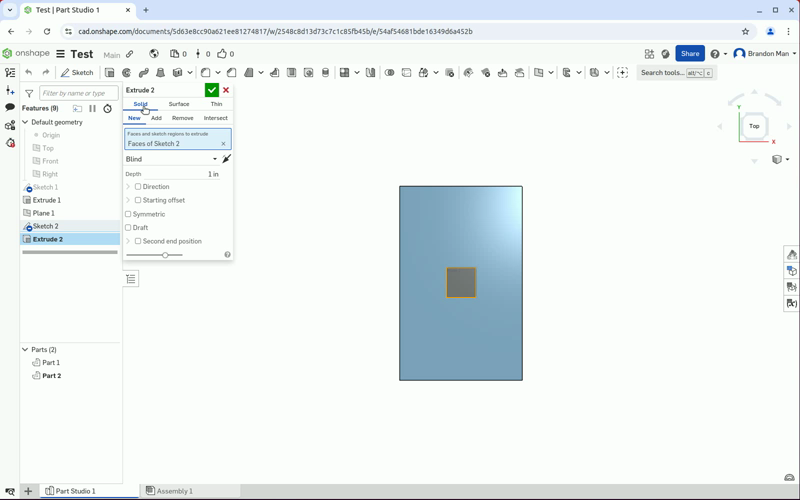
click(143, 106)
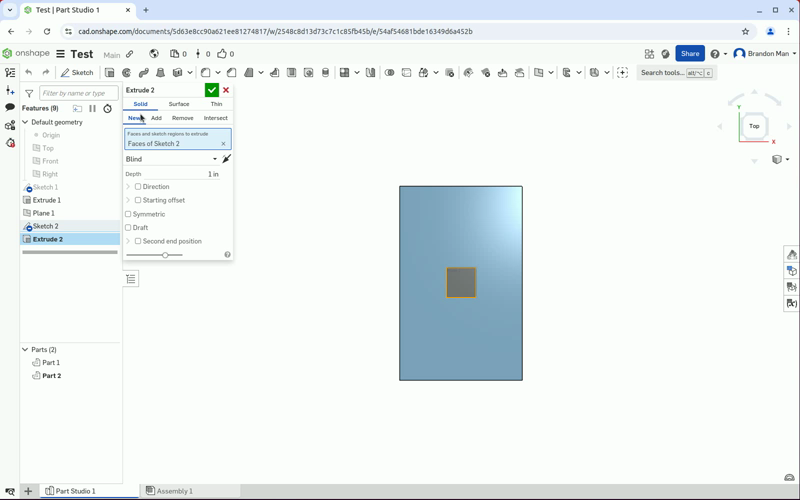
mouse_move(137, 120)
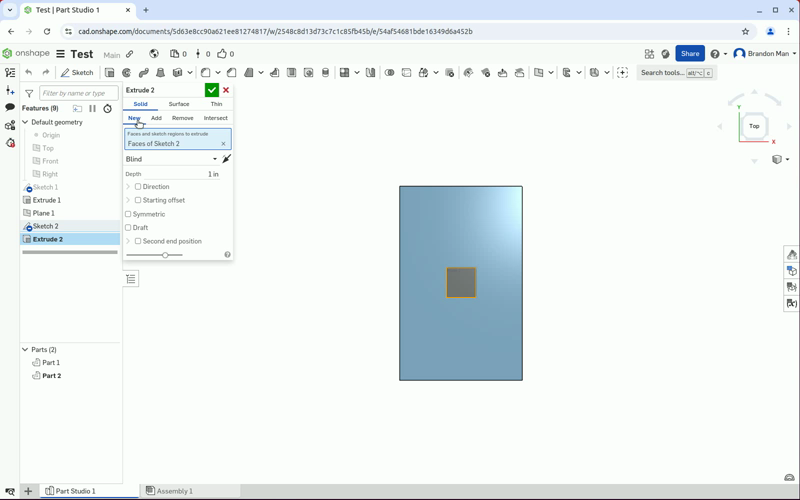
click(137, 120)
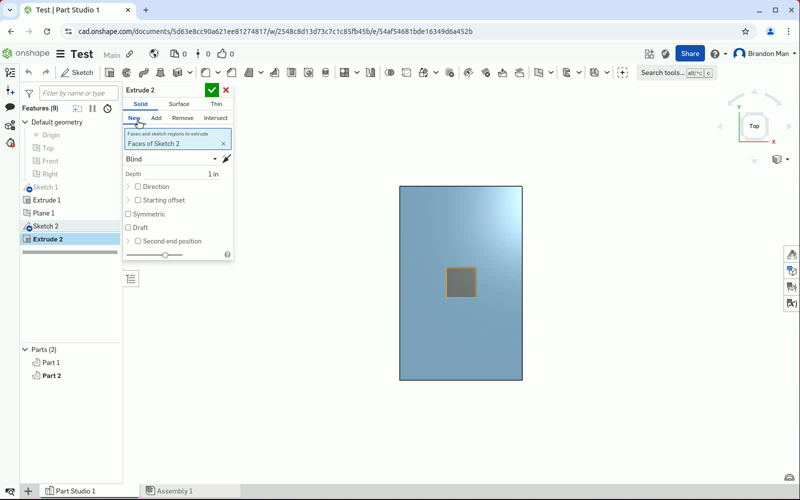
key(tab, 4)
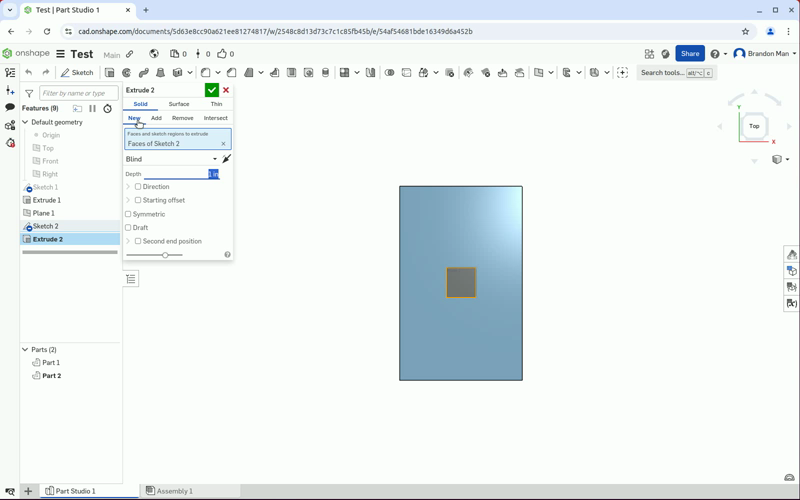
text(0.241)
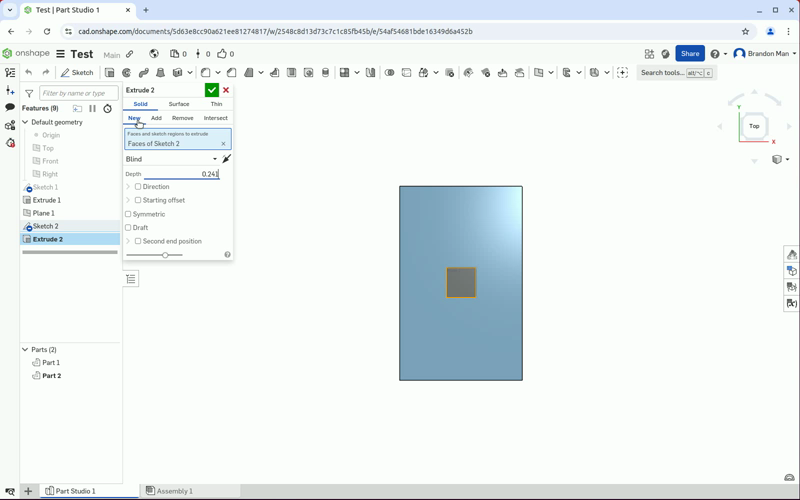
key(enter)
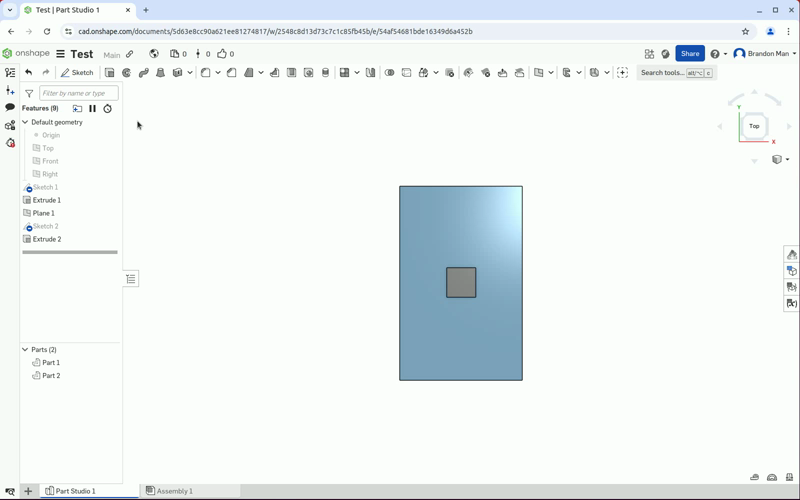
key(shift+h)
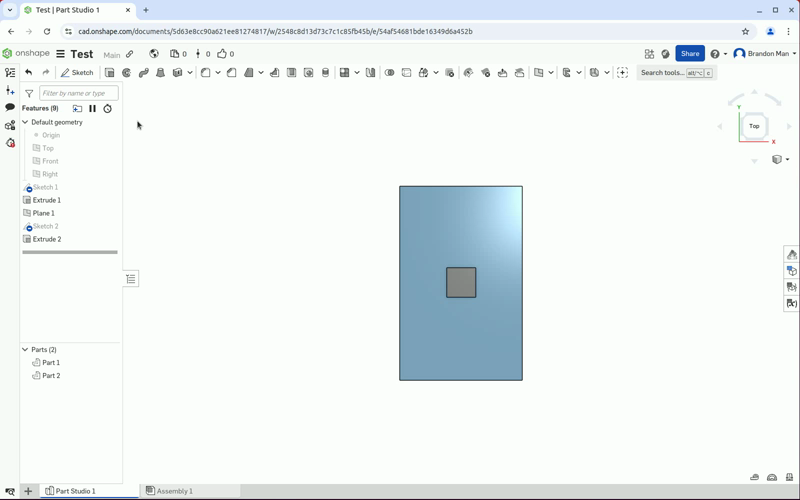
key(shift+h)
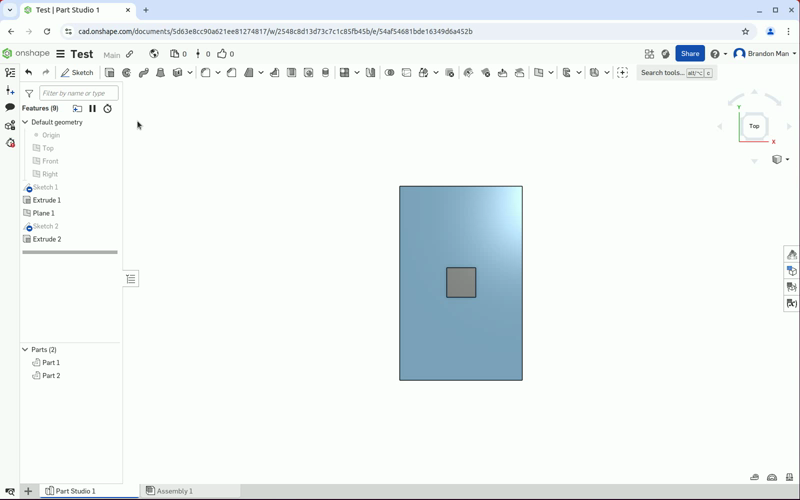
mouse_move(73, 189)
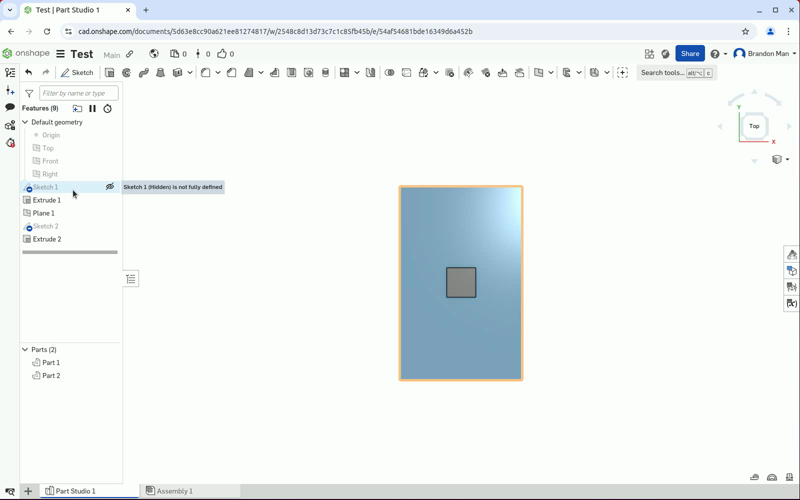
click(73, 189)
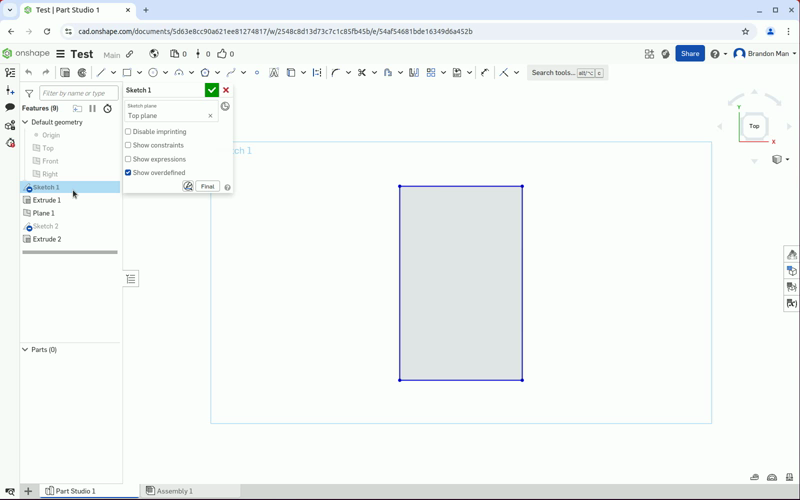
mouse_move(229, 92)
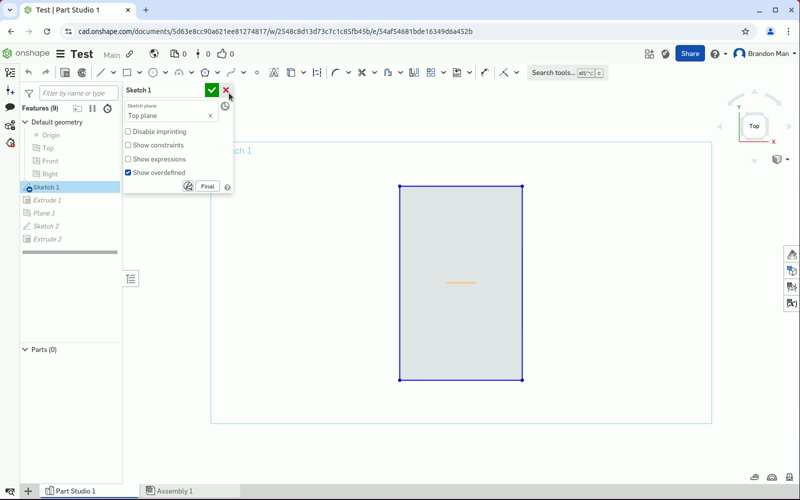
click(229, 92)
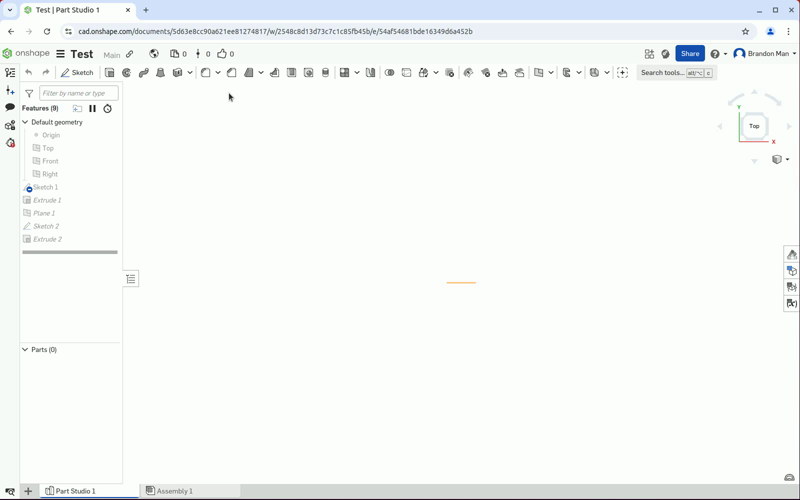
key(shift+s)
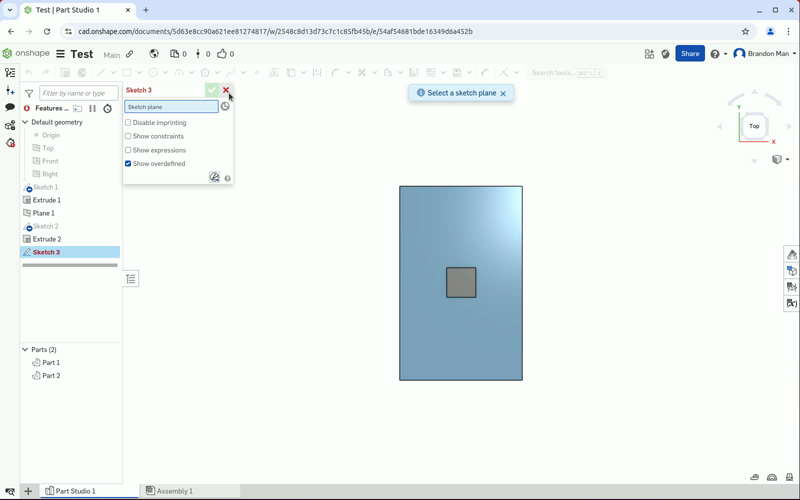
mouse_move(73, 215)
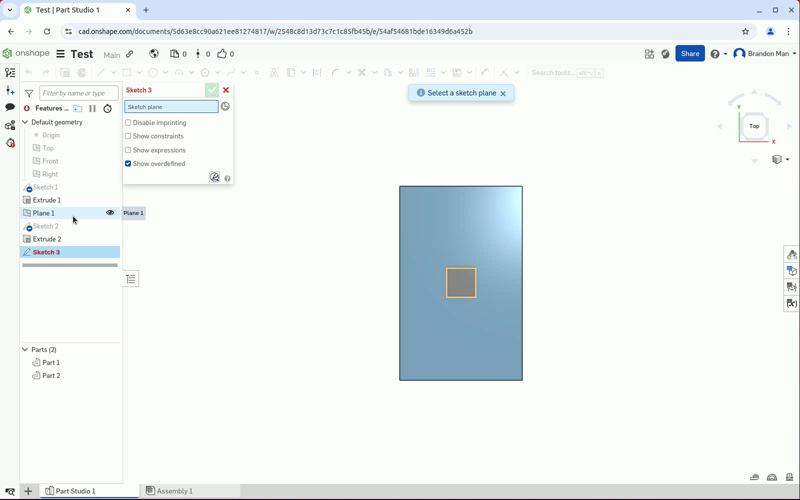
click(73, 215)
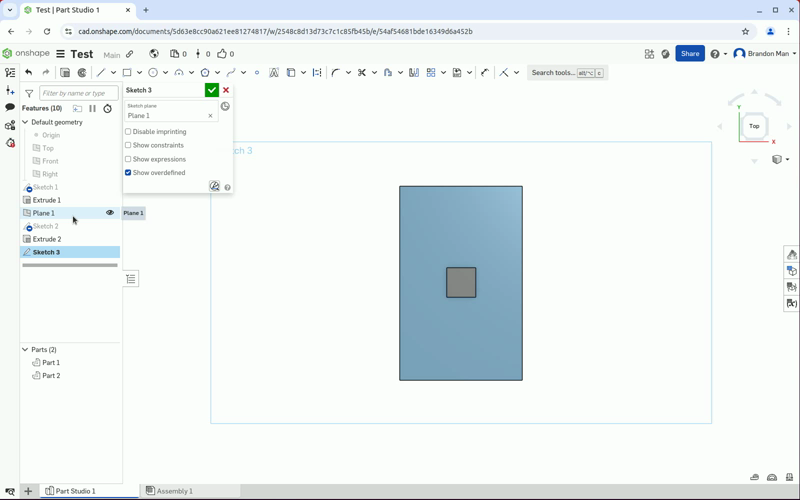
mouse_move(73, 352)
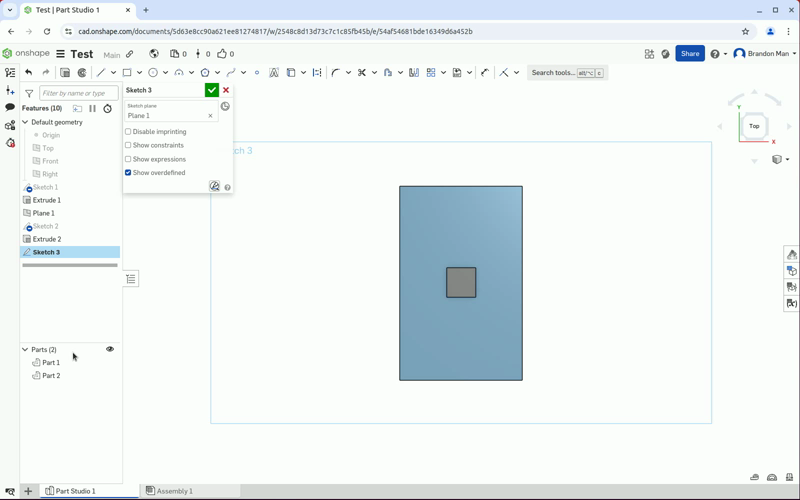
key(y)
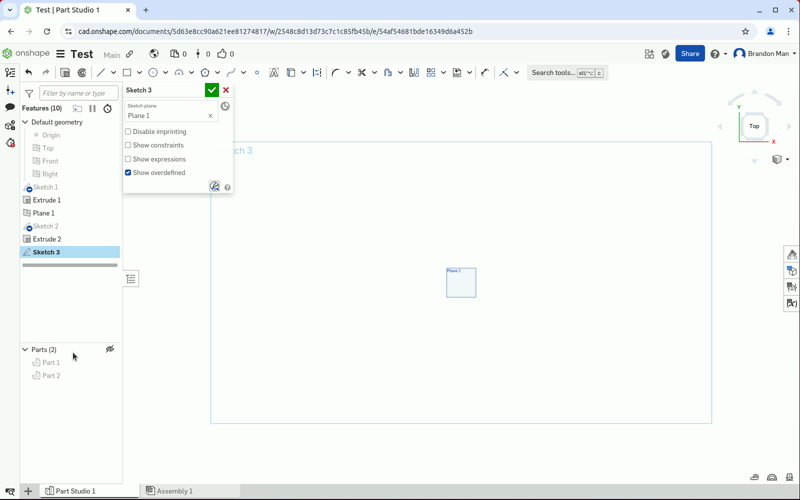
key(l)
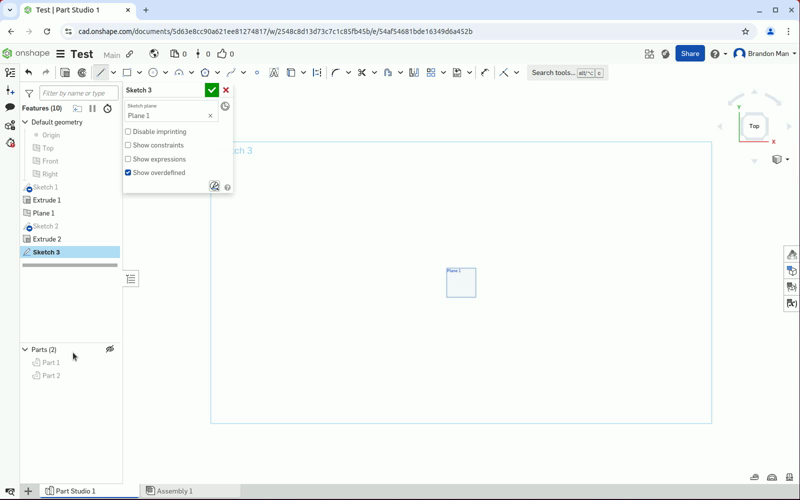
key_down(shift)
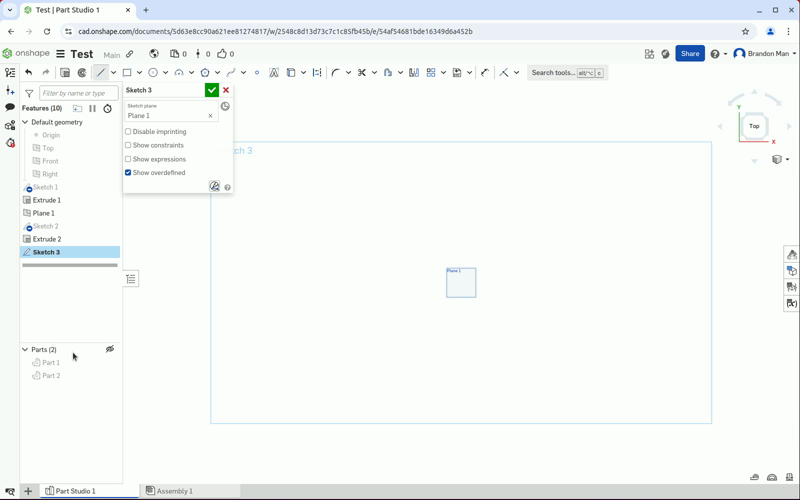
mouse_move(446, 297)
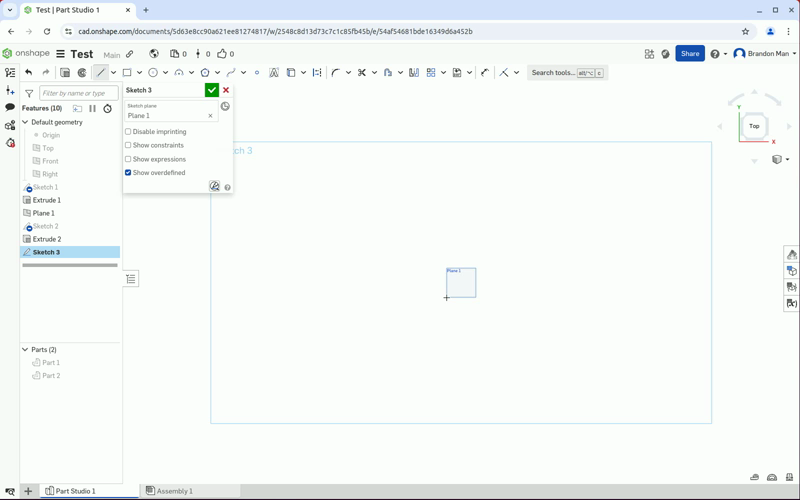
click(446, 297)
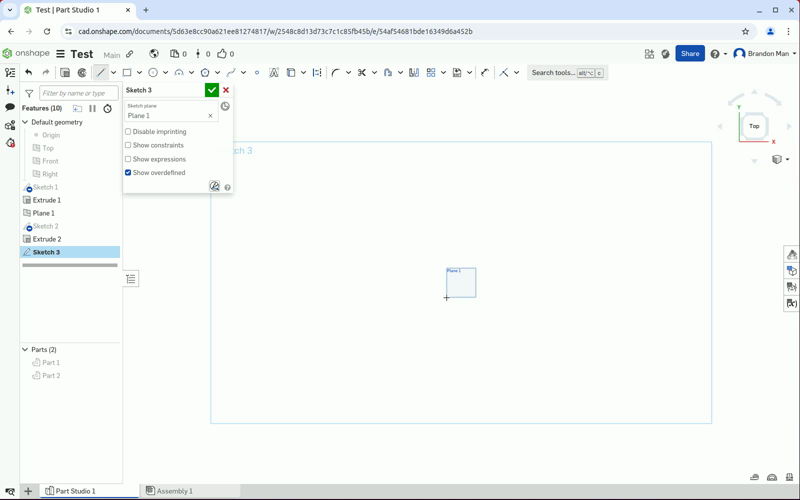
key_up(shift)
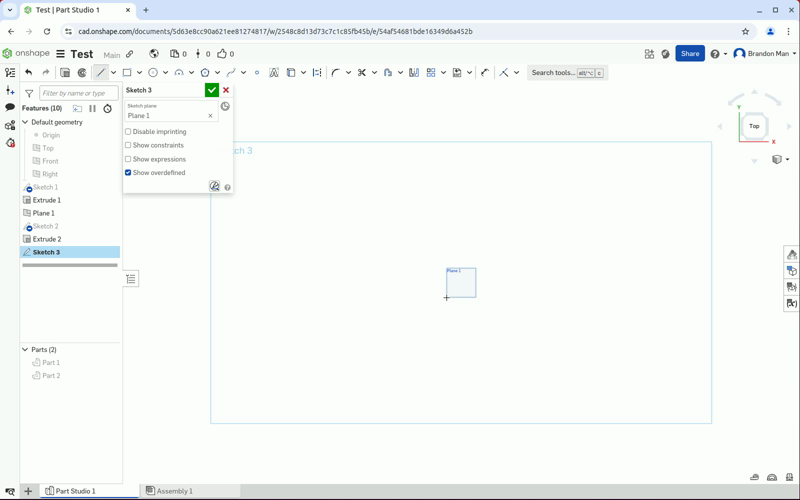
key_down(shift)
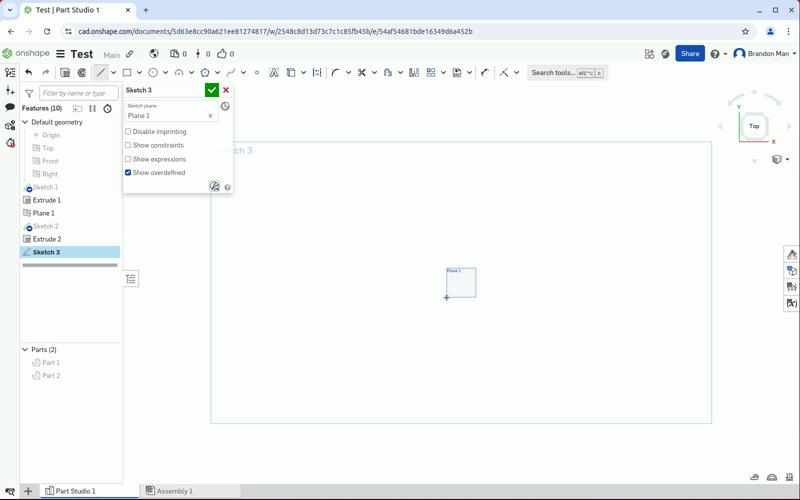
mouse_move(476, 297)
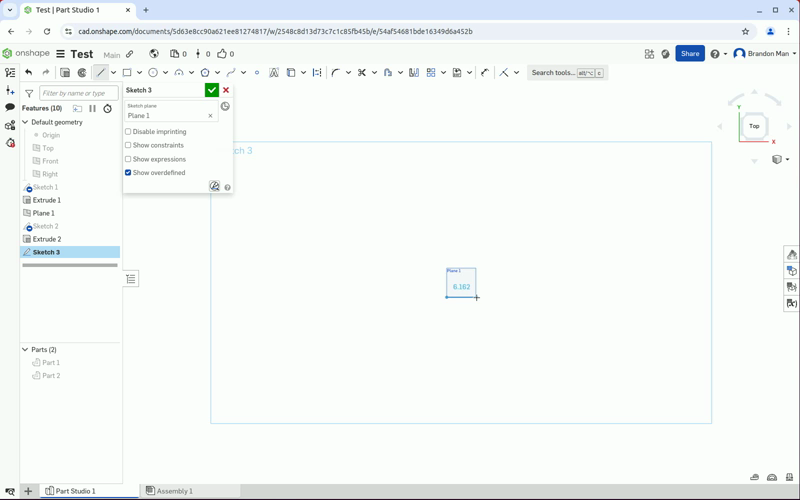
mouse_move(475, 297)
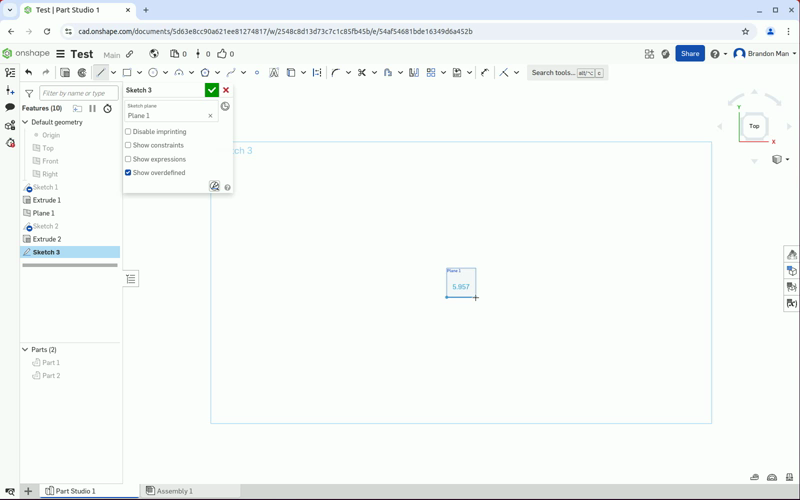
click(475, 297)
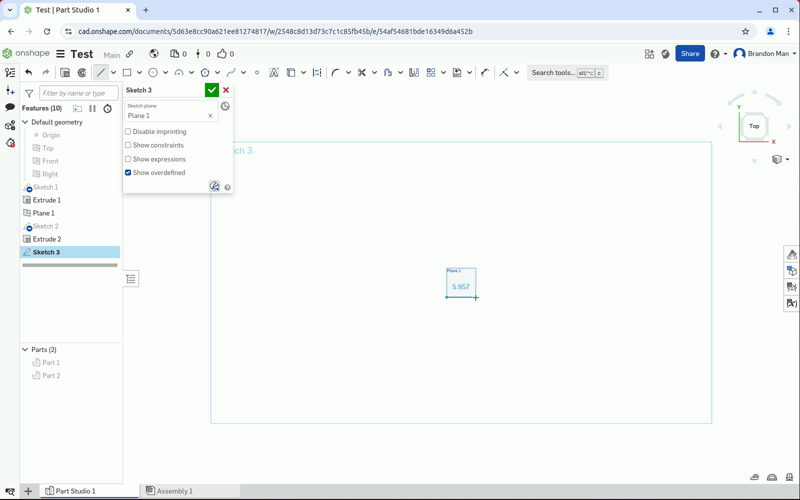
key_up(shift)
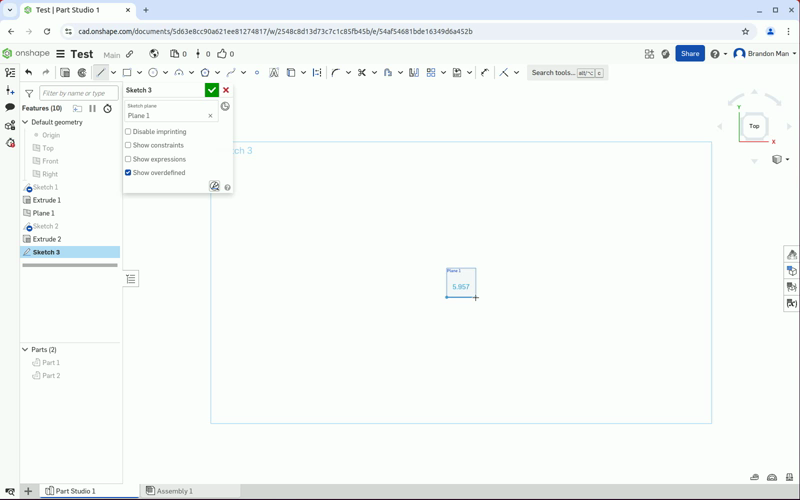
key_down(shift)
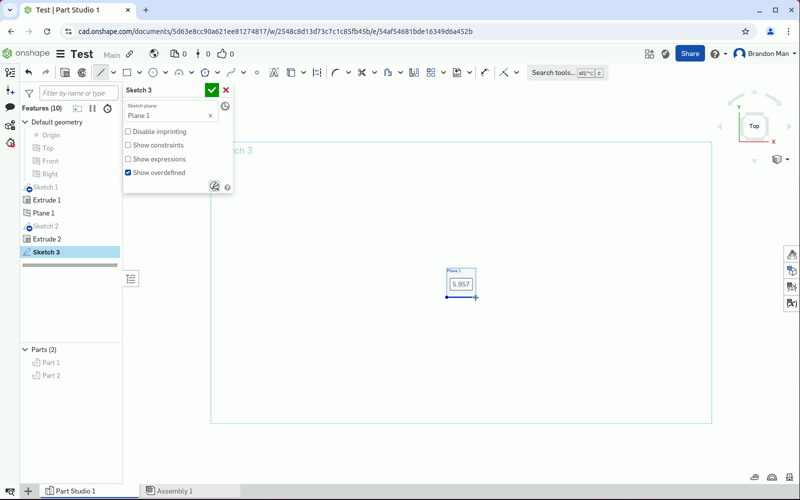
mouse_move(505, 297)
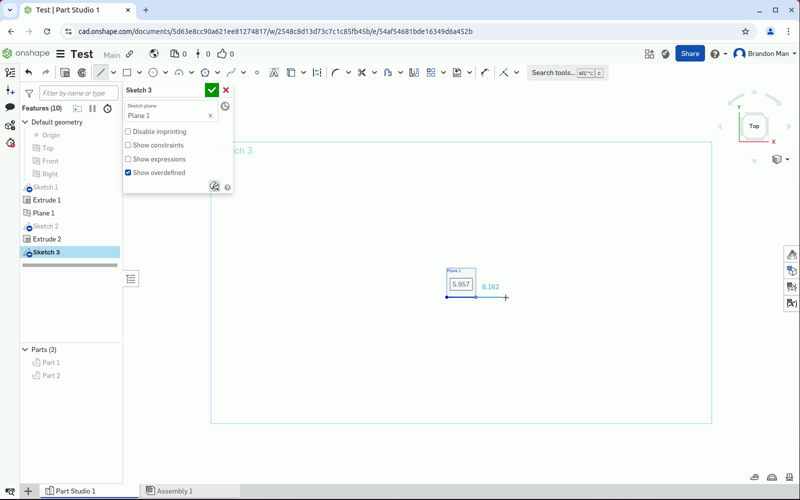
mouse_move(475, 267)
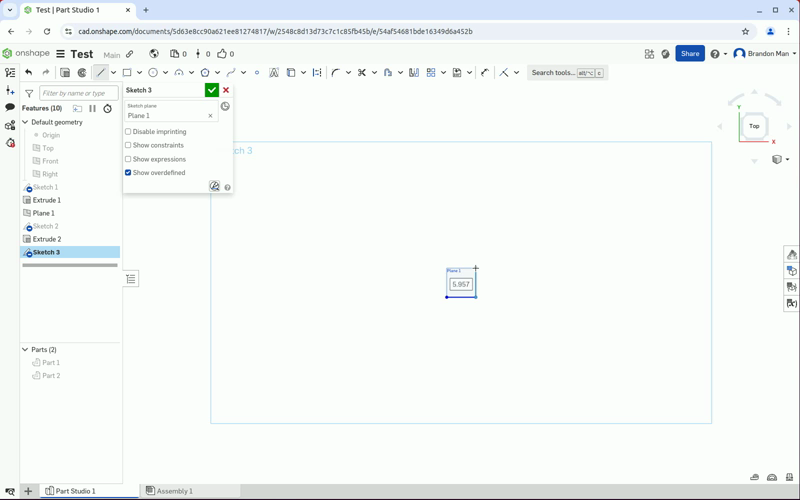
click(475, 267)
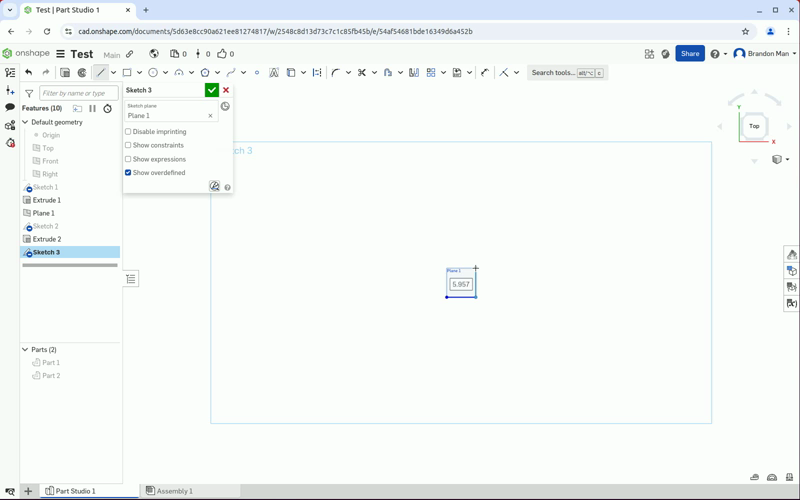
key_up(shift)
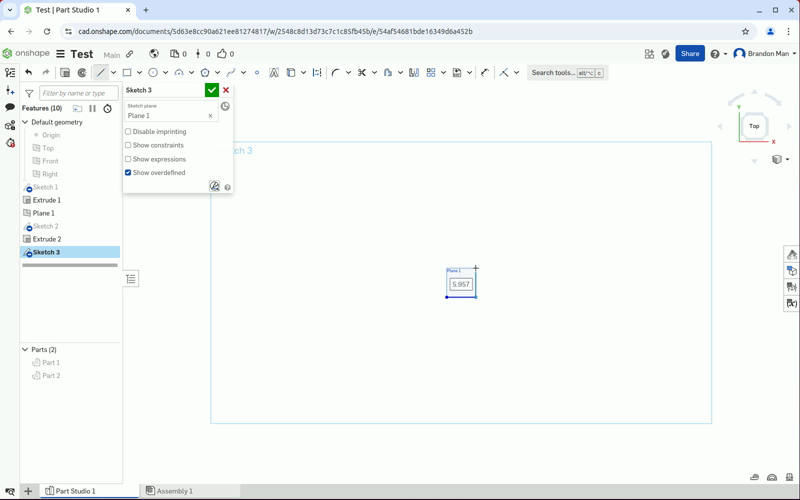
key_down(shift)
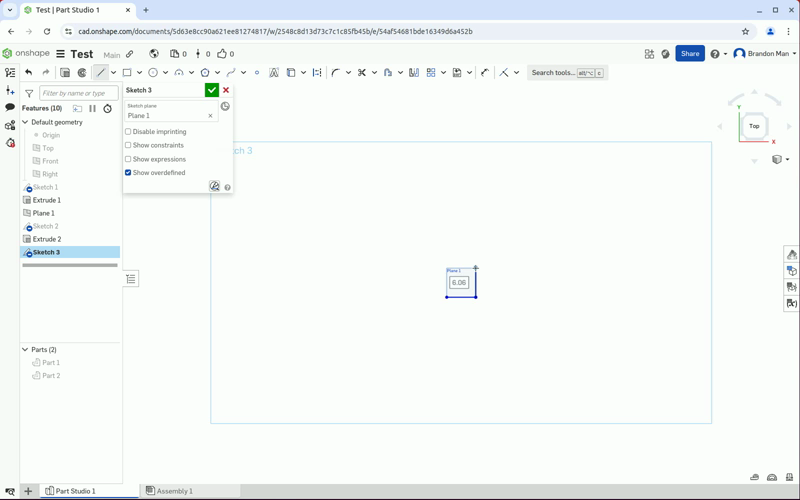
mouse_move(505, 267)
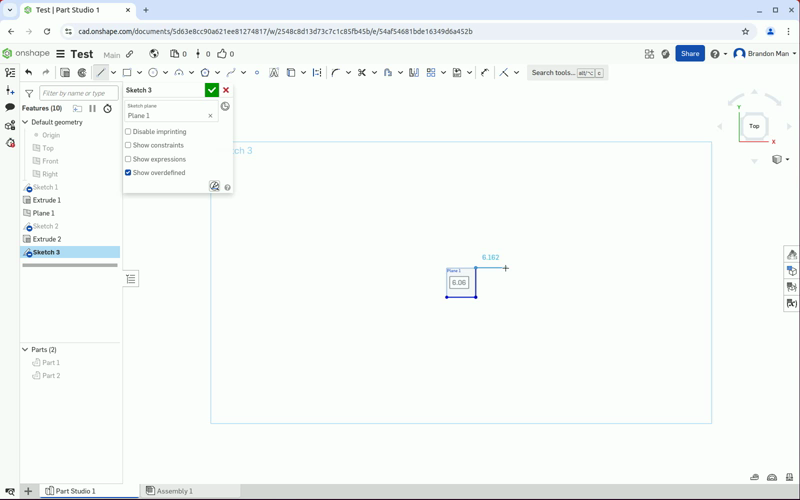
mouse_move(446, 267)
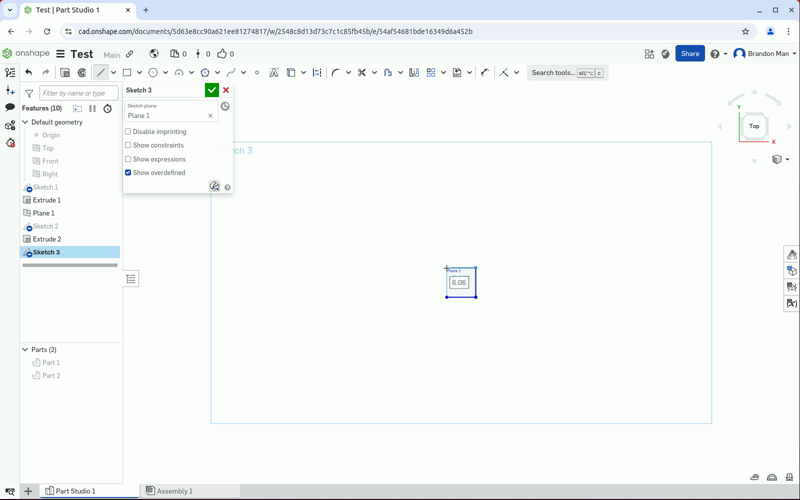
click(446, 267)
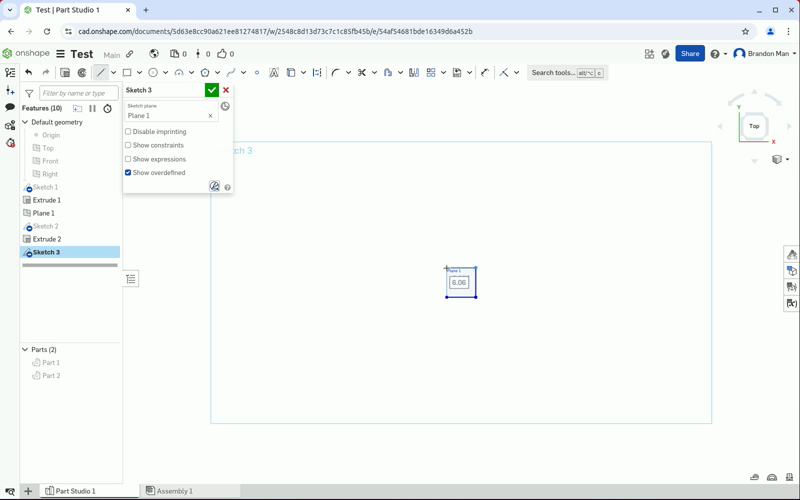
key_up(shift)
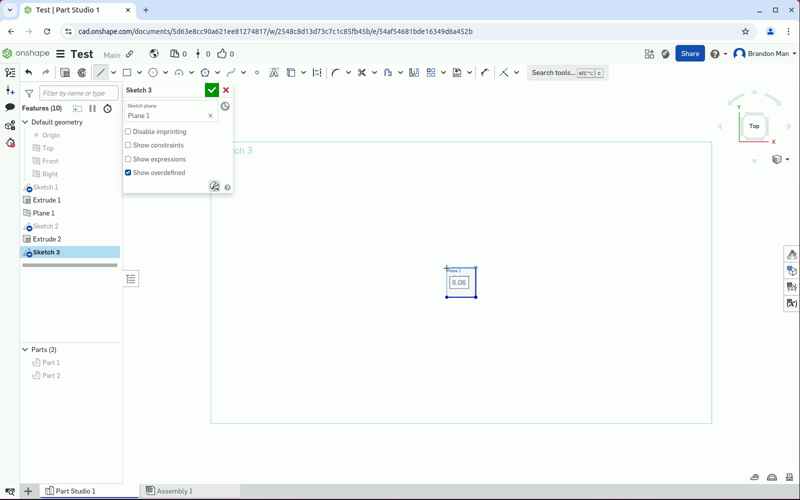
mouse_move(476, 267)
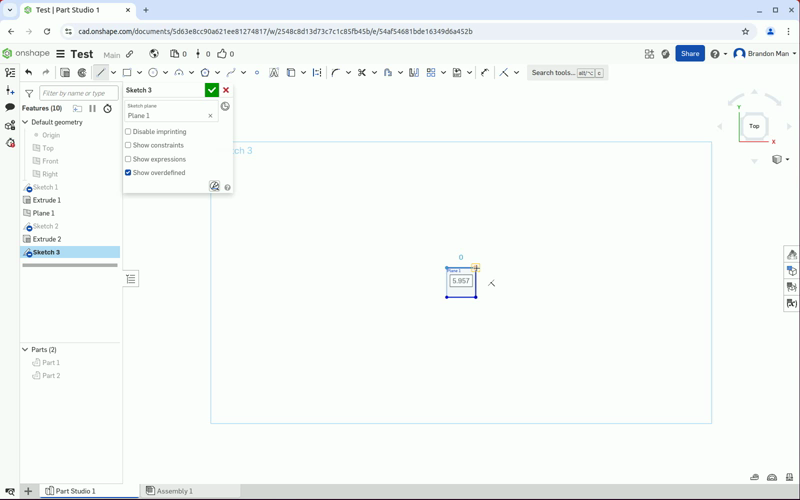
key_down(shift)
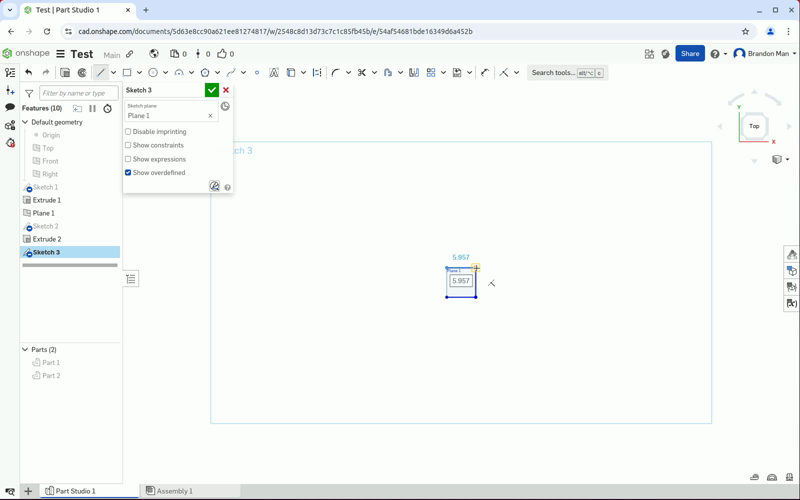
mouse_move(446, 297)
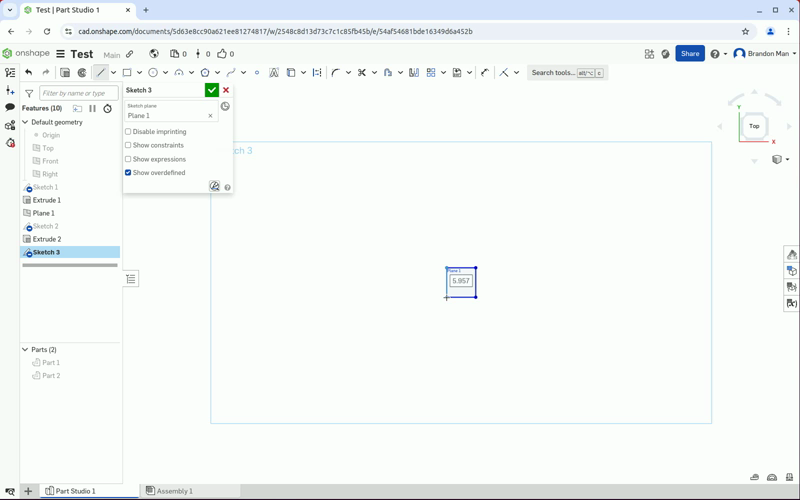
key_up(shift)
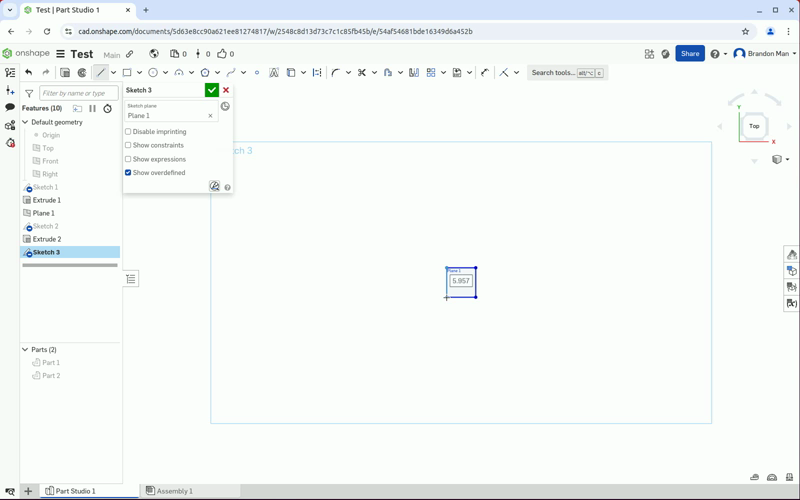
click(446, 297)
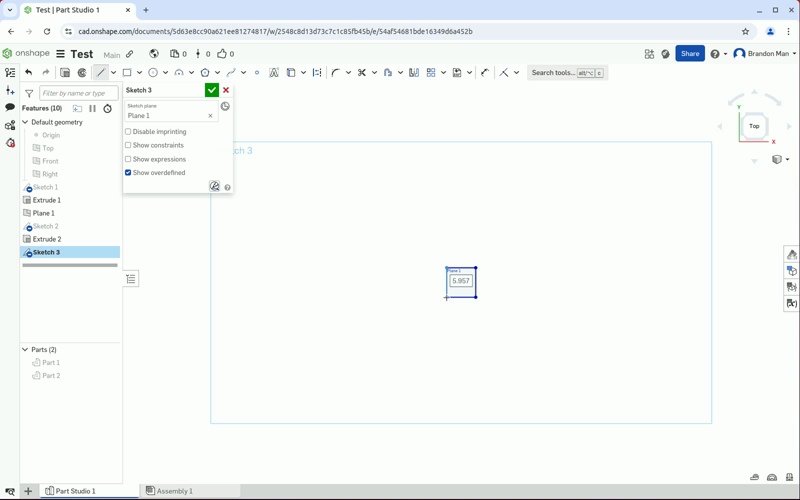
key(esc)
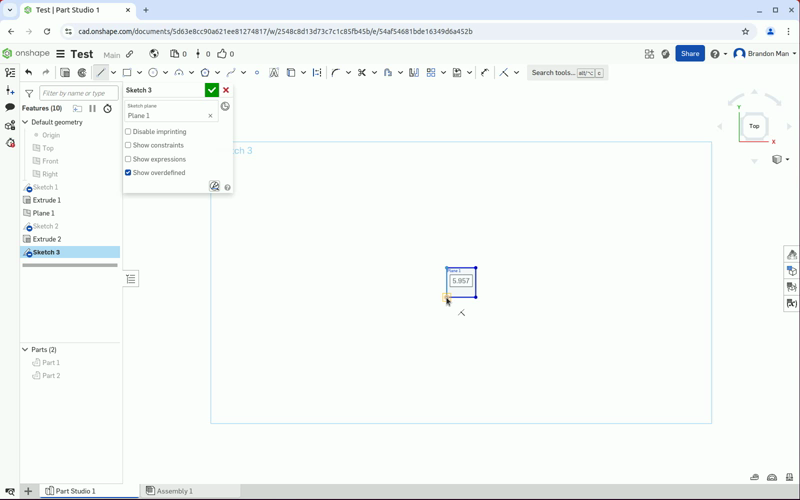
mouse_move(460, 292)
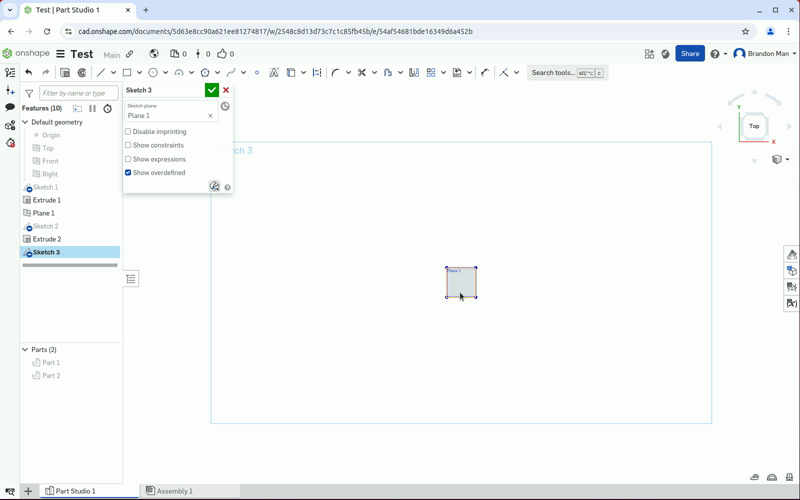
scroll(6)
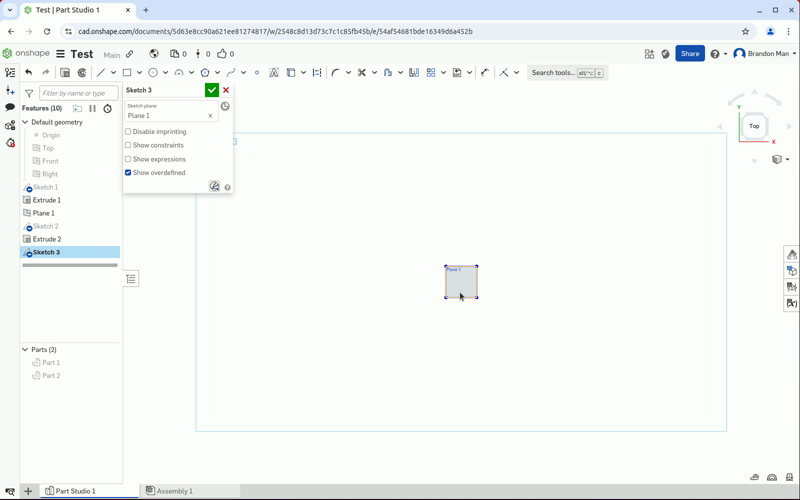
scroll(6)
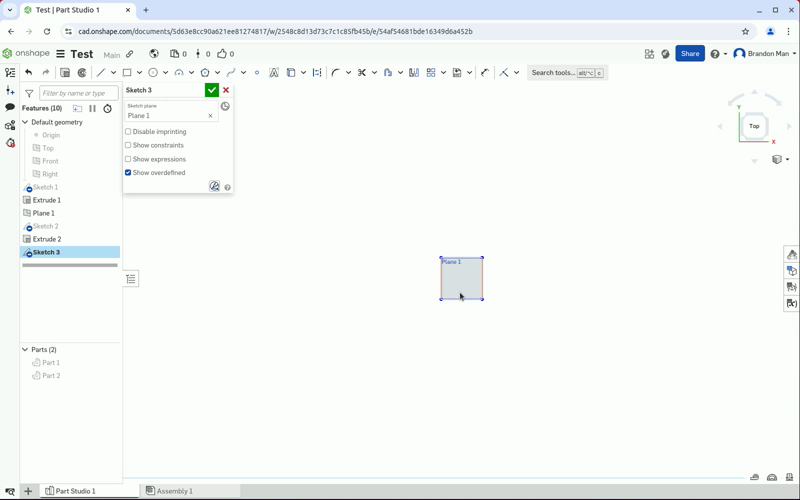
scroll(6)
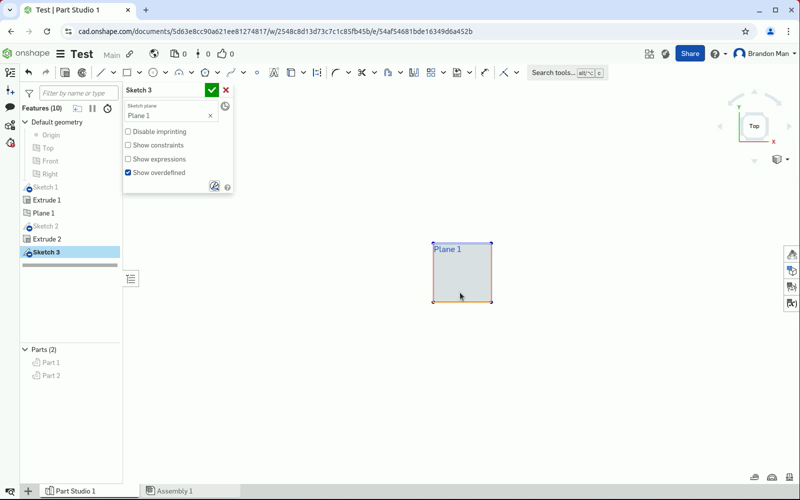
scroll(6)
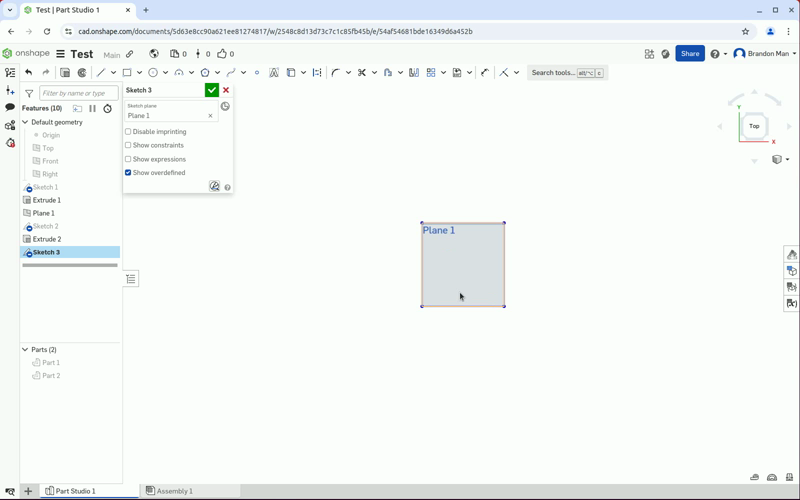
scroll(6)
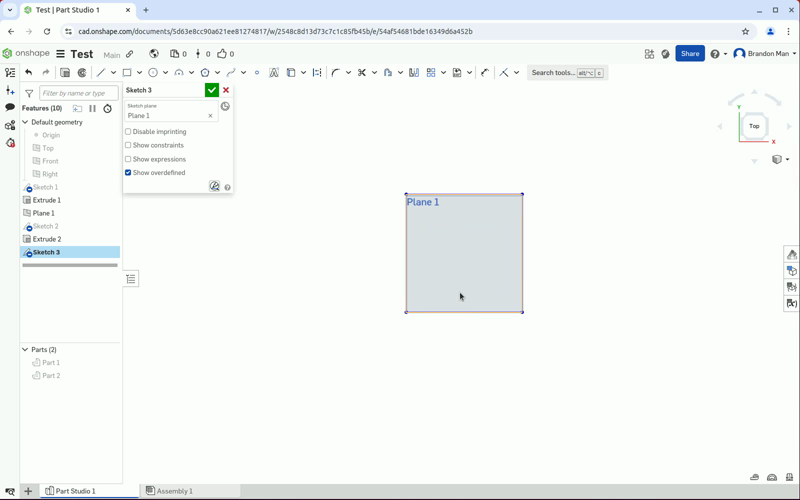
scroll(6)
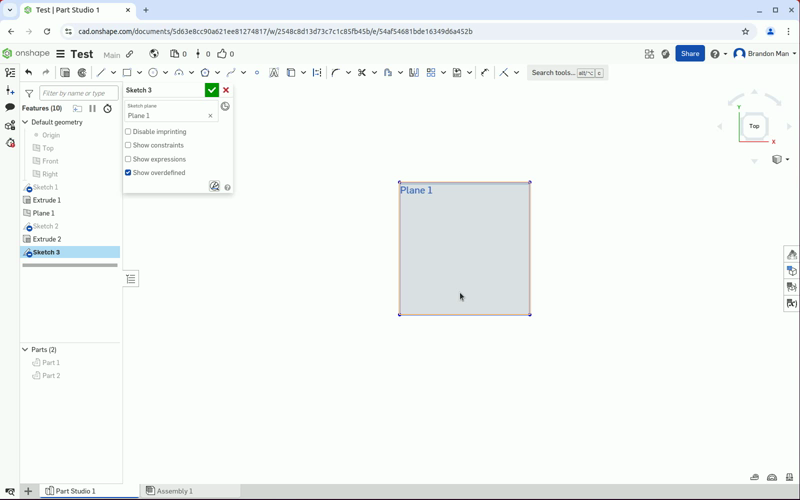
scroll(6)
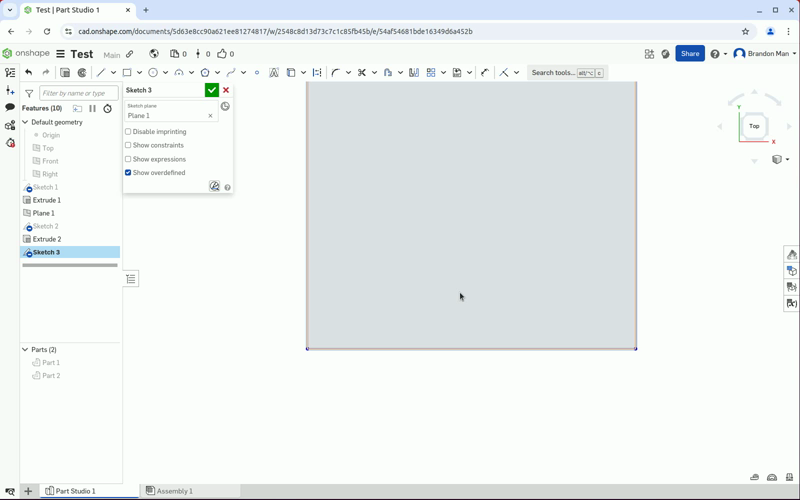
click(460, 292)
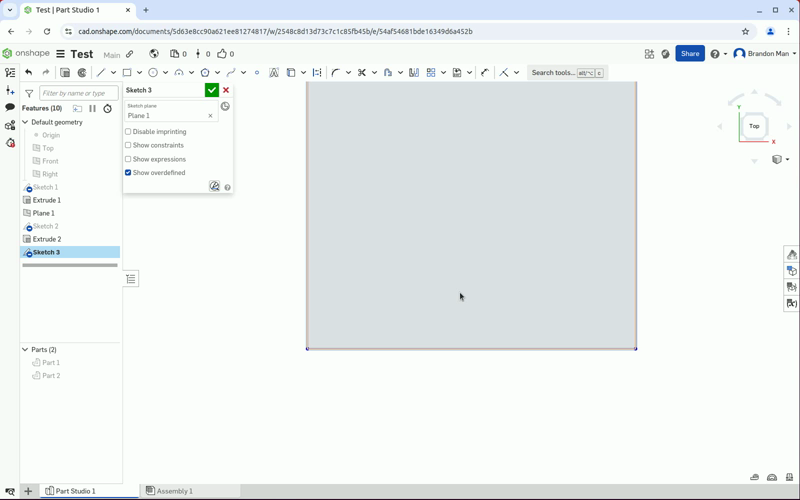
scroll(-6)
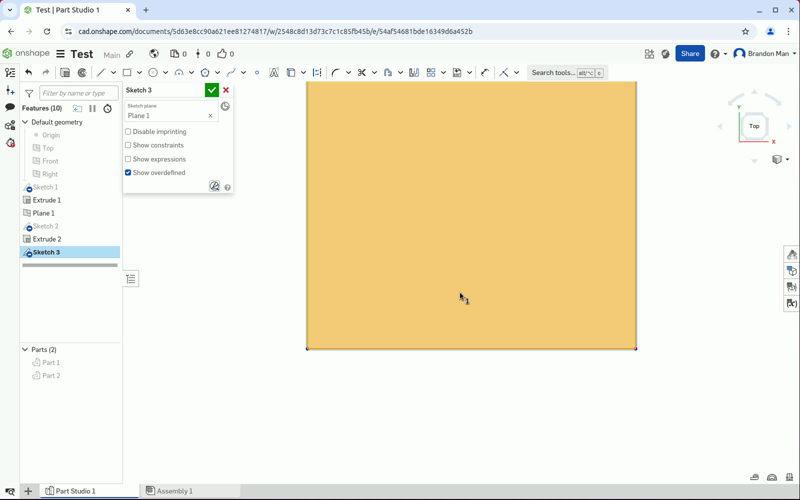
scroll(-6)
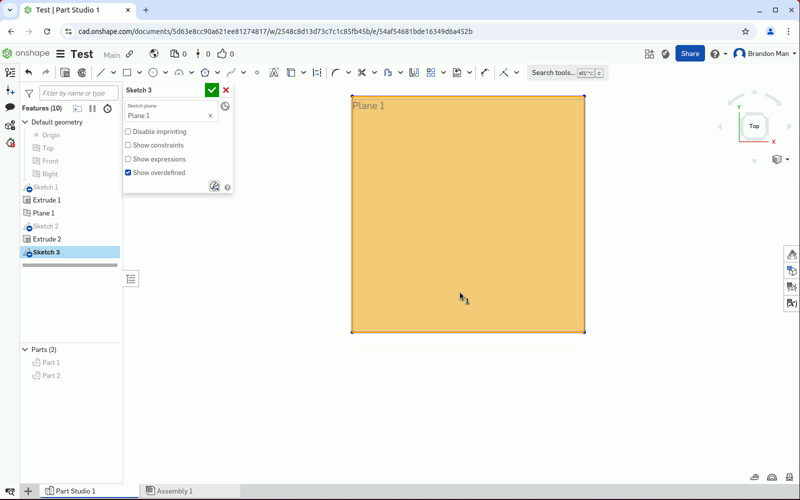
scroll(-6)
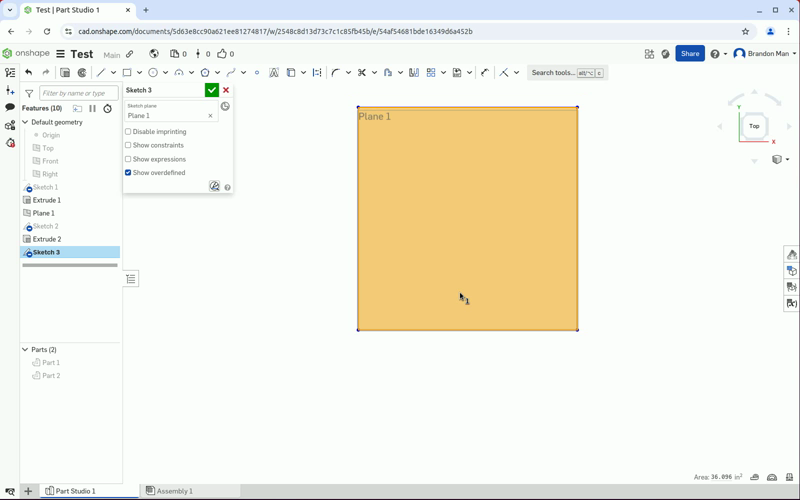
scroll(-6)
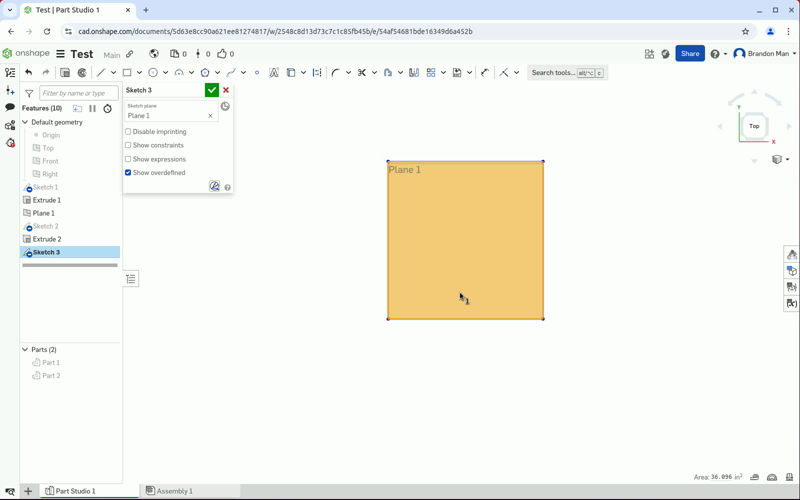
scroll(-6)
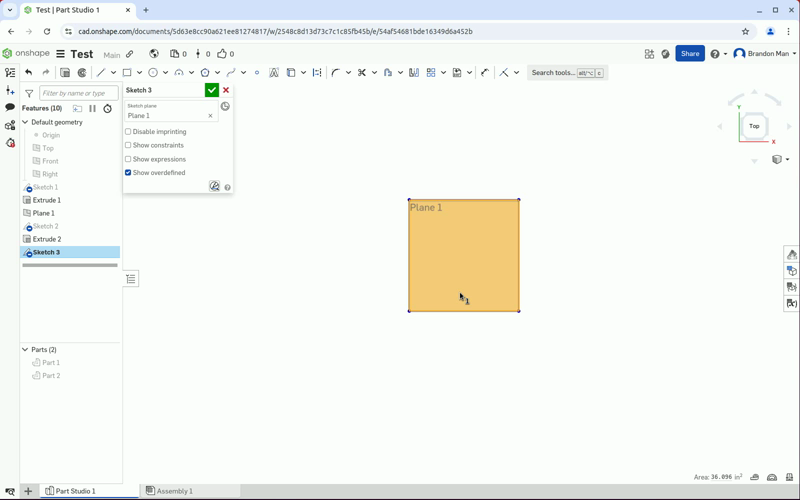
scroll(-6)
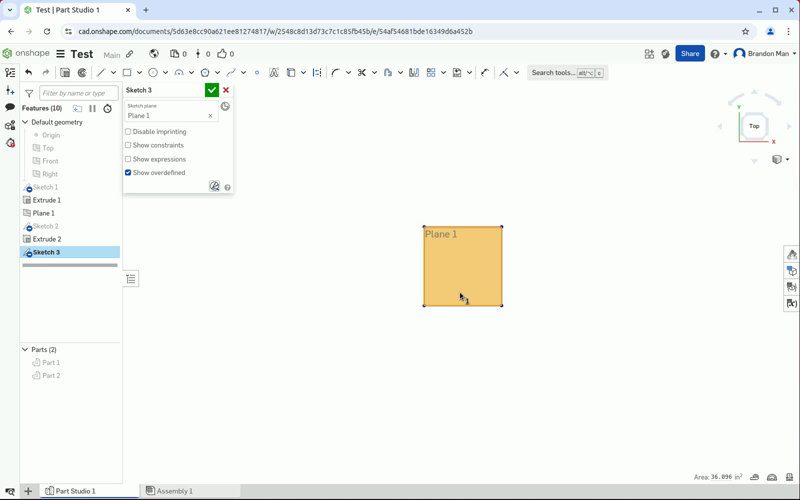
scroll(-6)
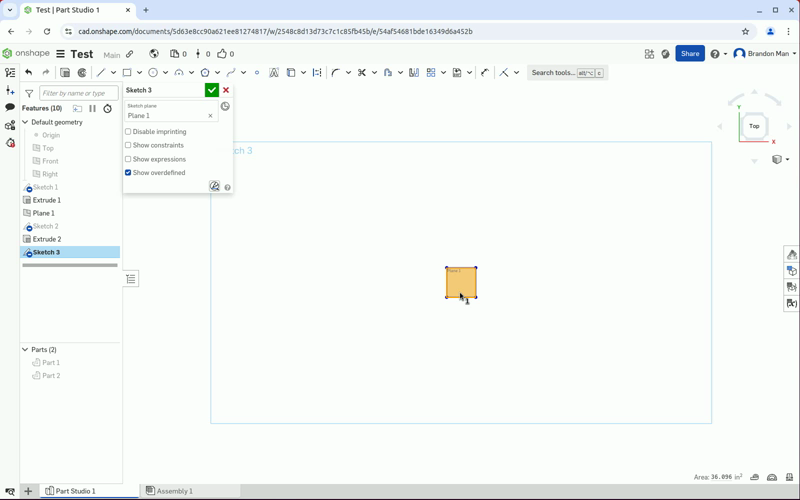
mouse_move(73, 352)
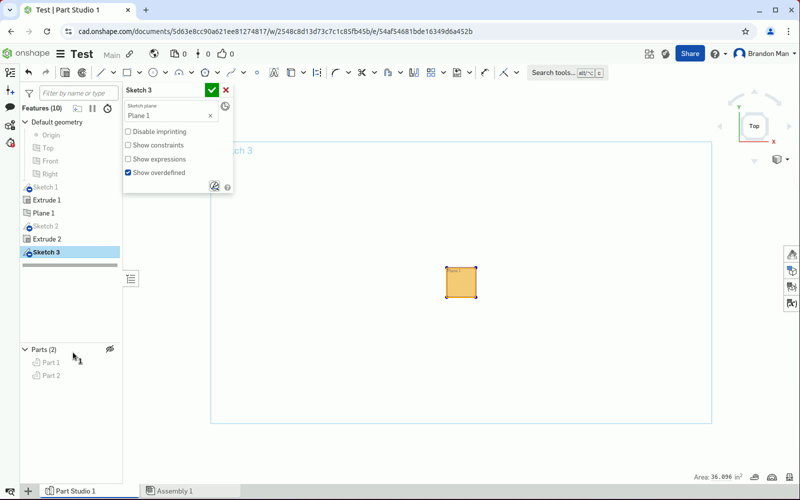
key(shift+y)
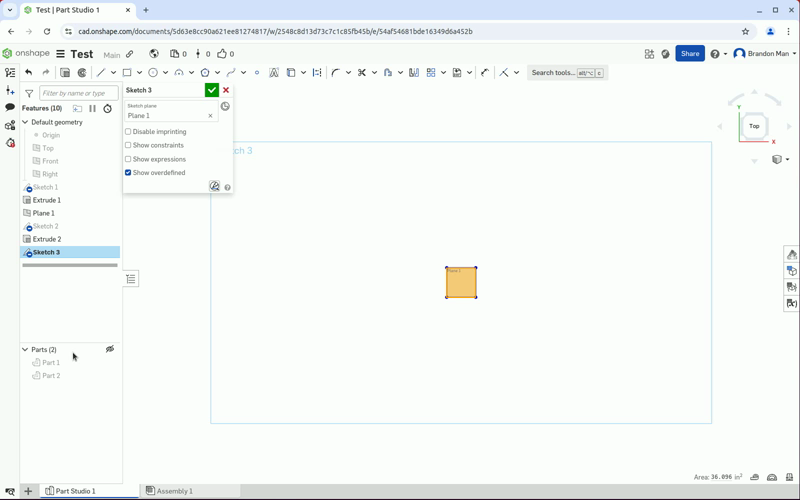
key(shift+e)
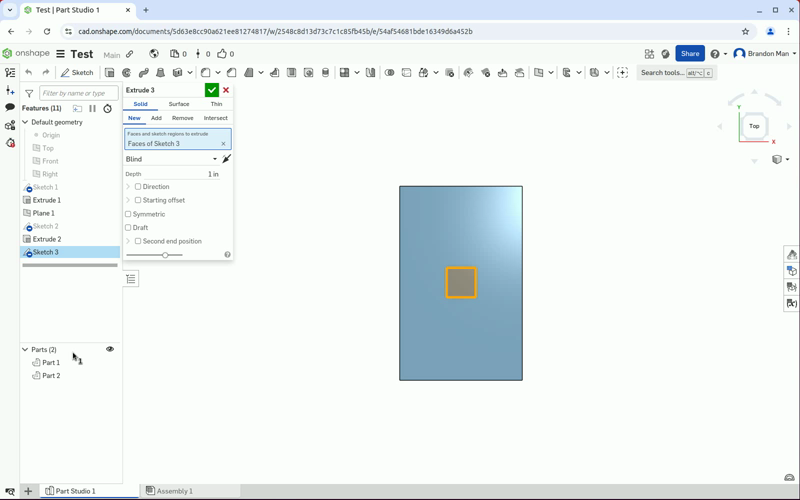
mouse_move(143, 106)
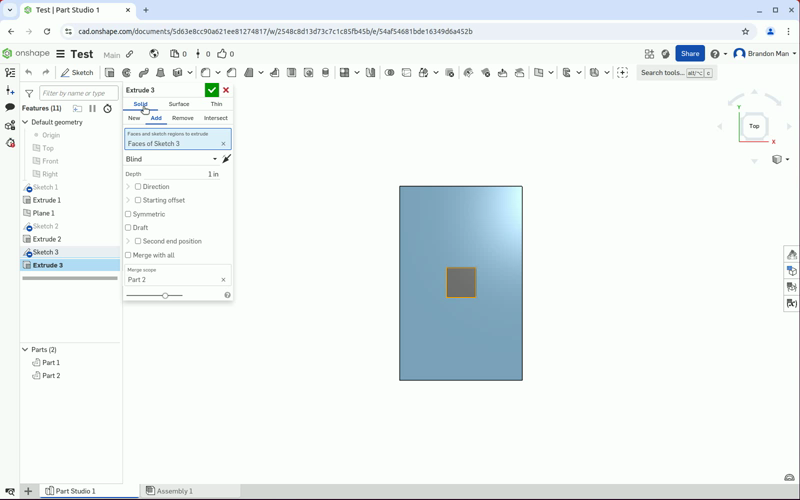
click(143, 106)
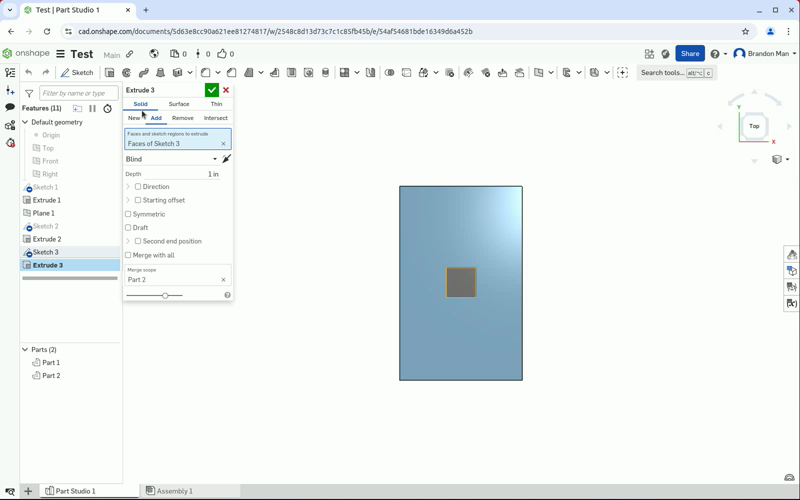
mouse_move(137, 120)
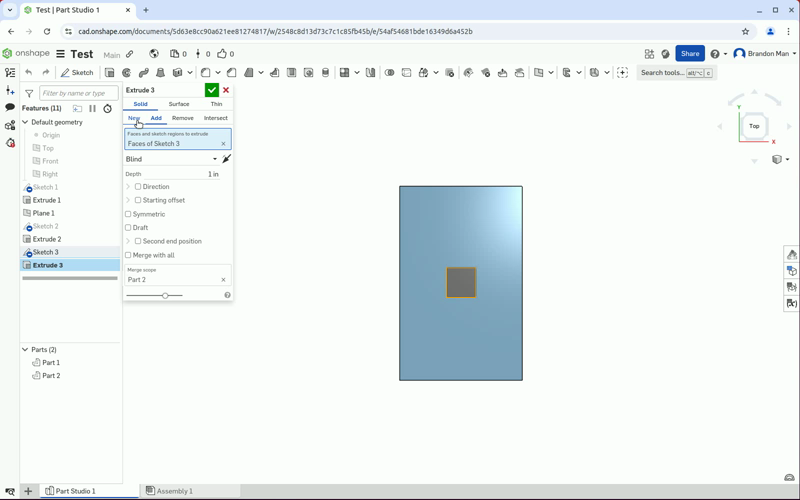
click(137, 120)
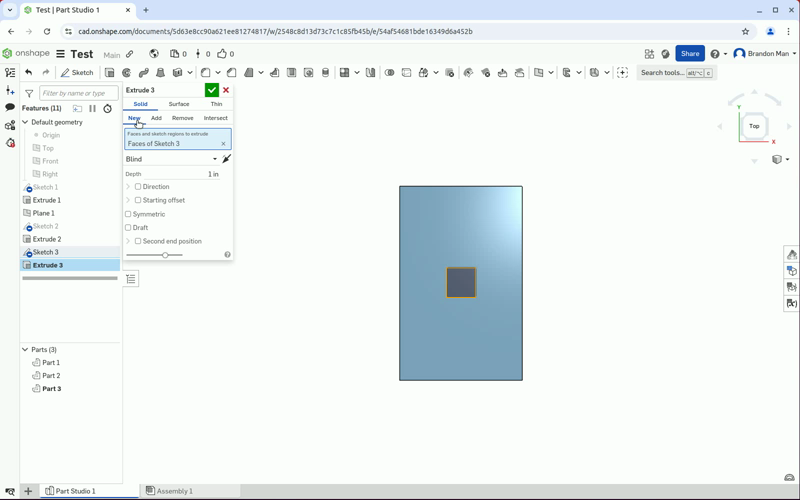
key(tab, 4)
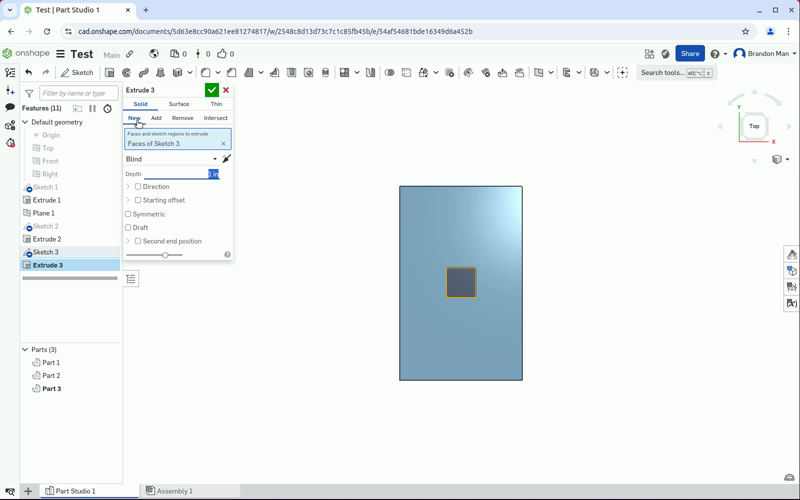
text(0.241)
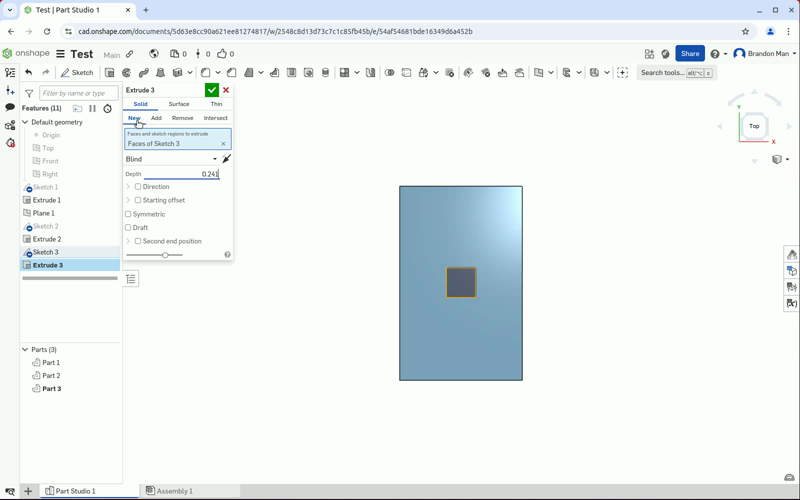
key(enter)
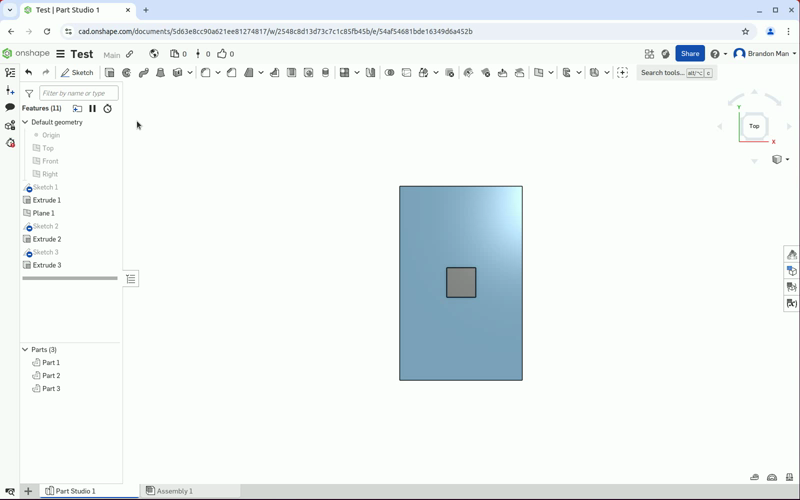
key(shift+h)
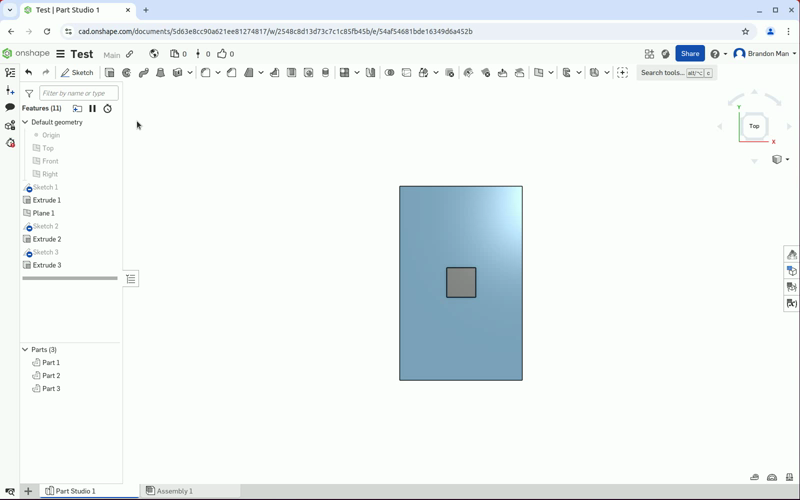
key(shift+h)
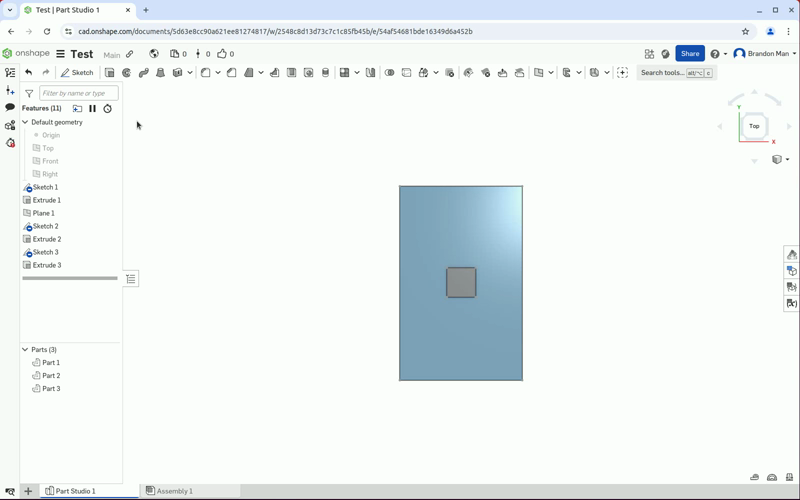
key(shift+7)
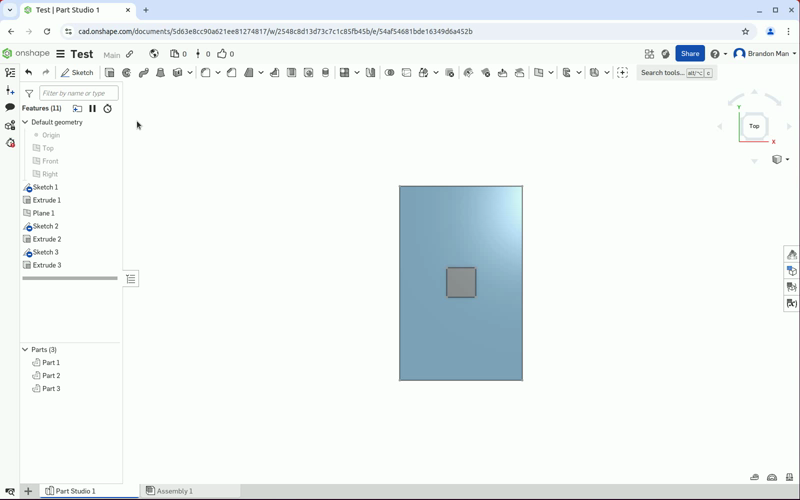
key(up, 3)
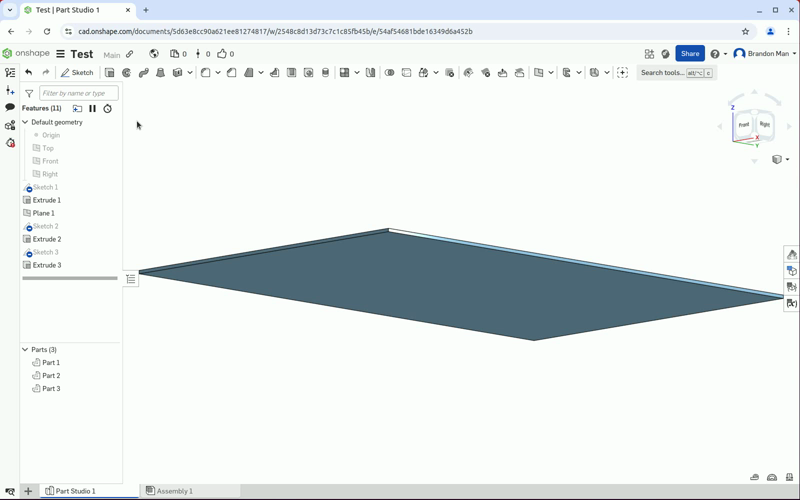
key(left, 3)
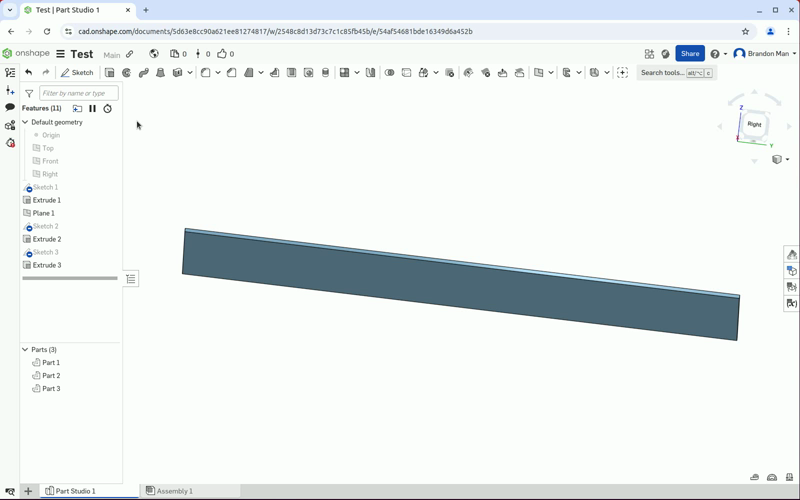
key(right, 3)
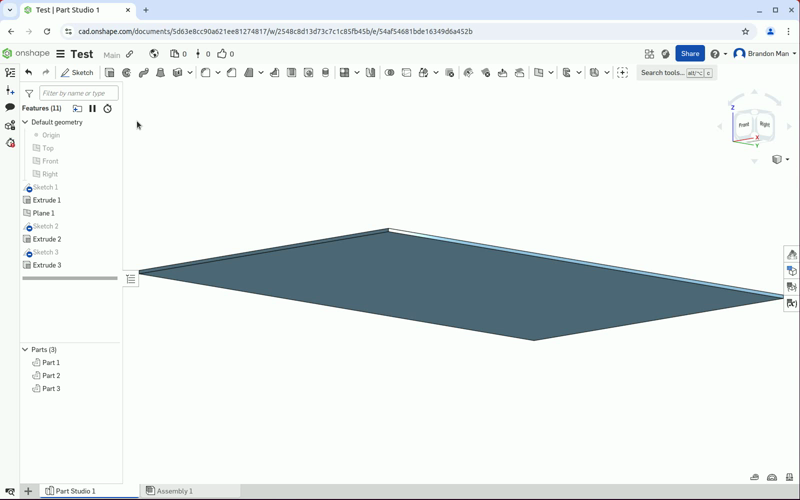
key(down, 3)
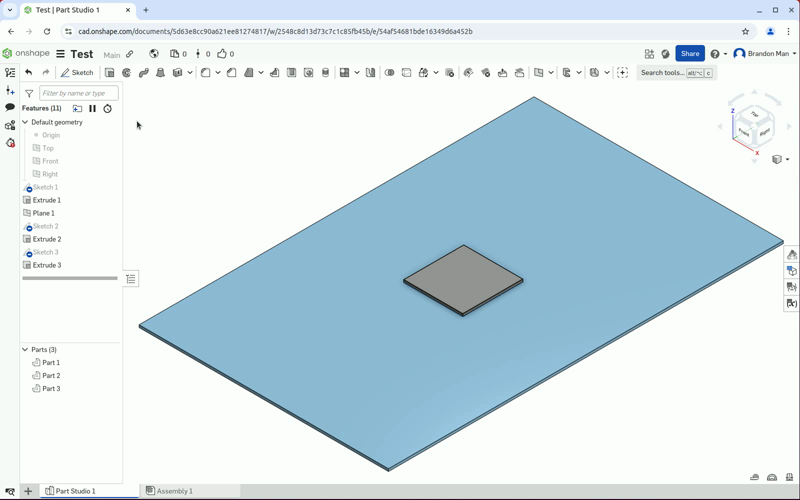
mouse_move(73, 189)
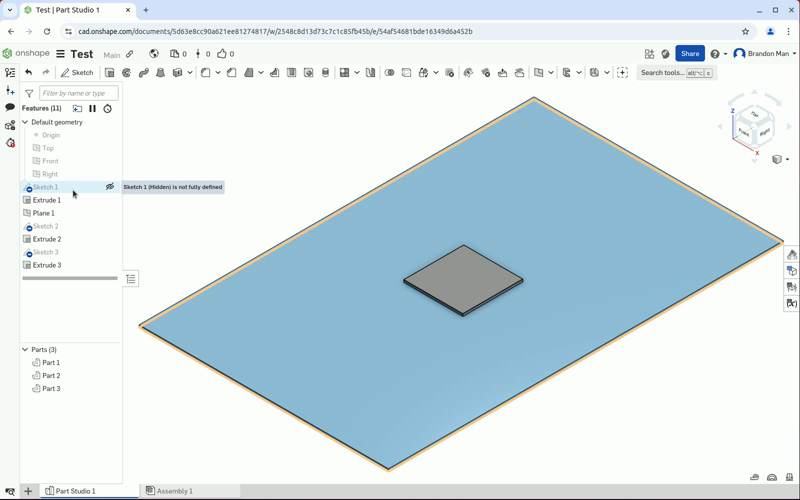
click(73, 189)